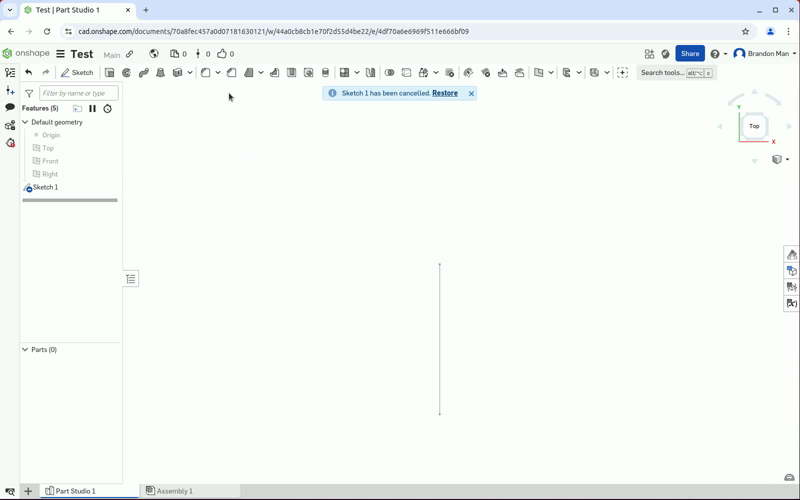
key(shift+h)
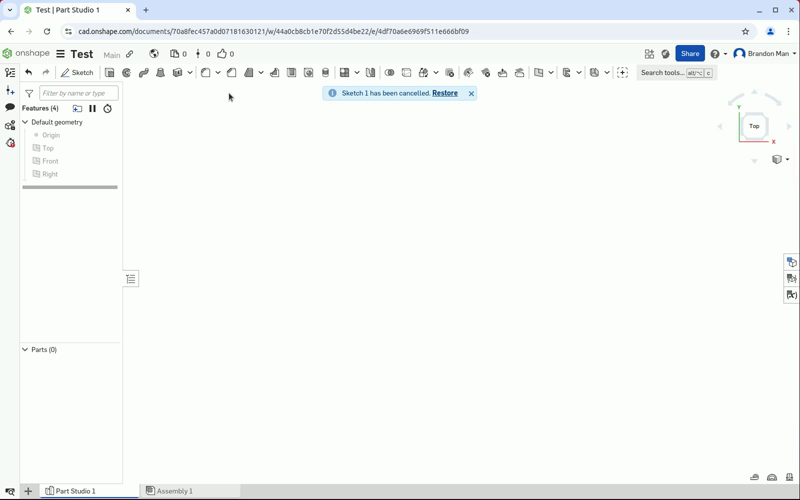
mouse_move(73, 352)
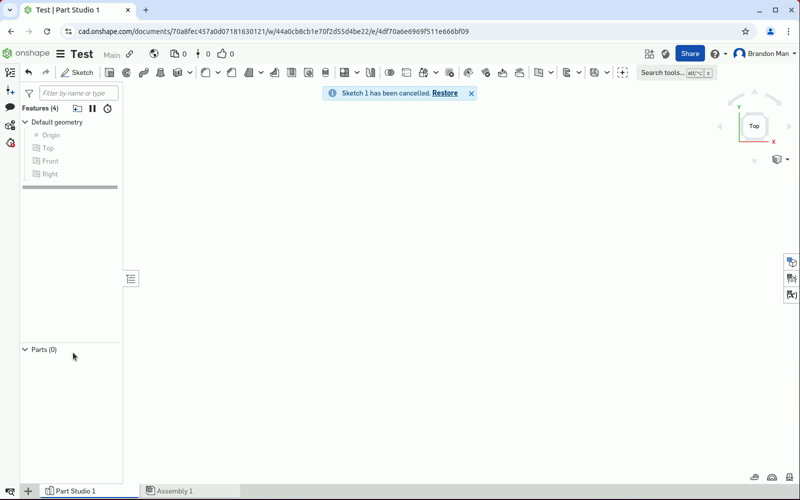
key(y)
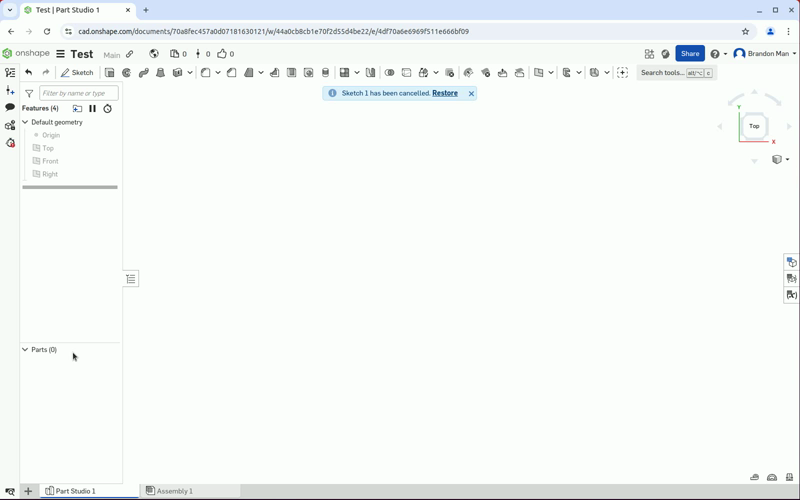
key(shift+p)
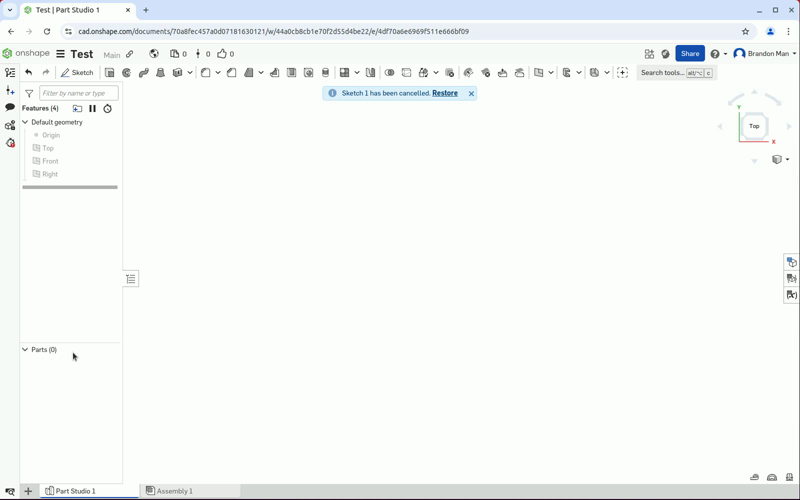
key(space)
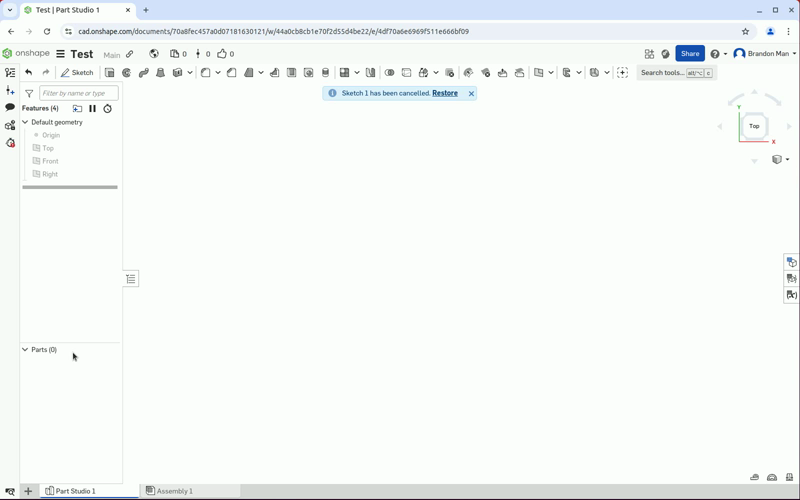
key_down(shift)
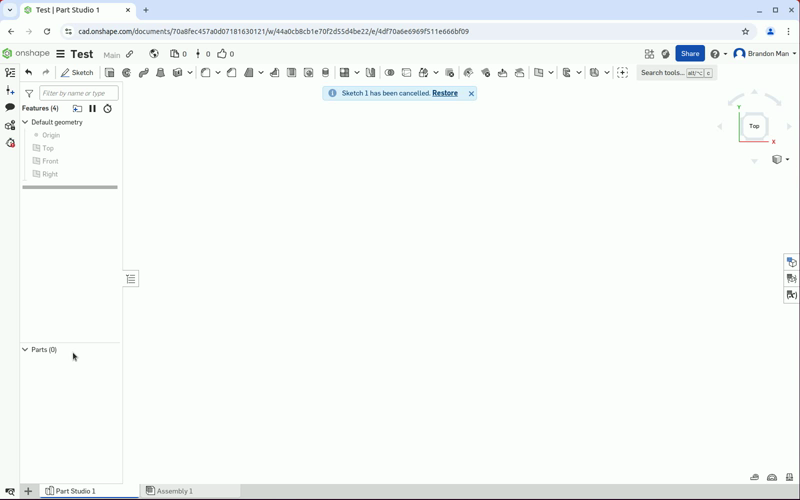
key(up)
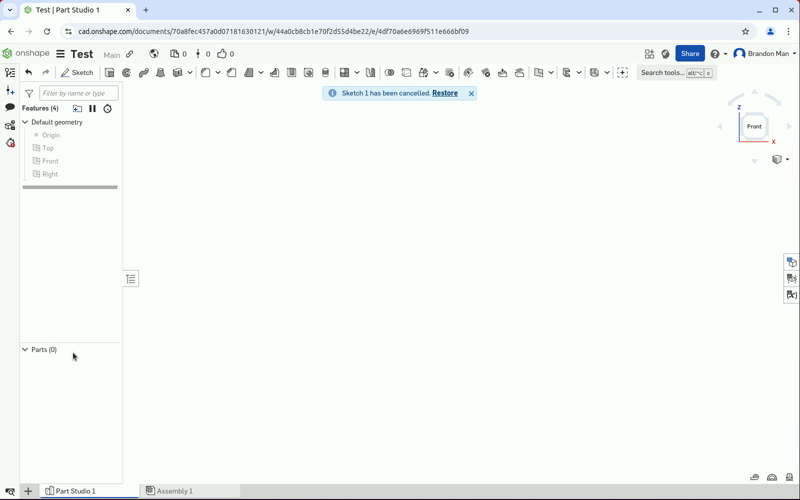
key_up(shift)
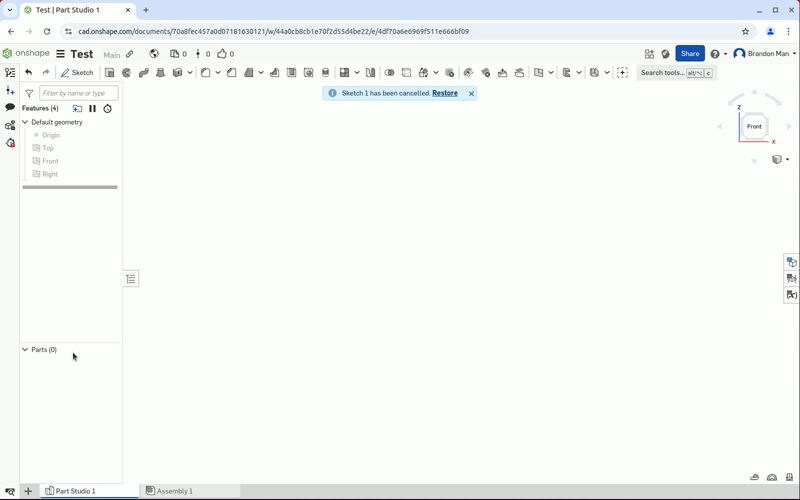
mouse_move(73, 352)
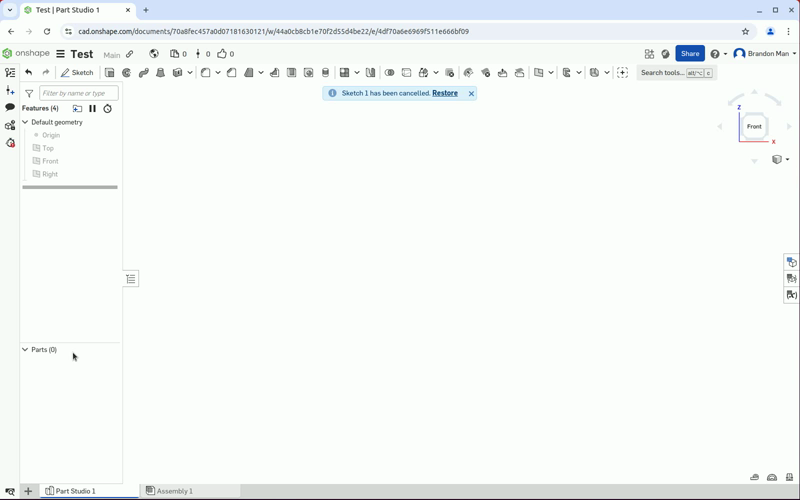
key(shift+y)
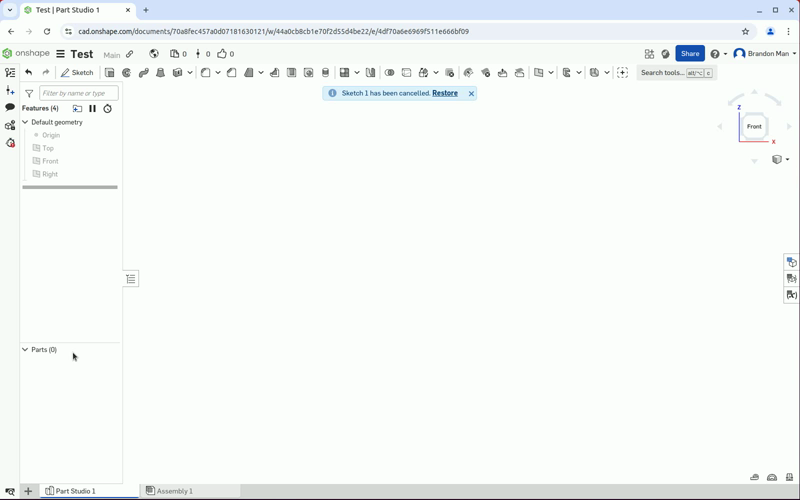
key(shift+s)
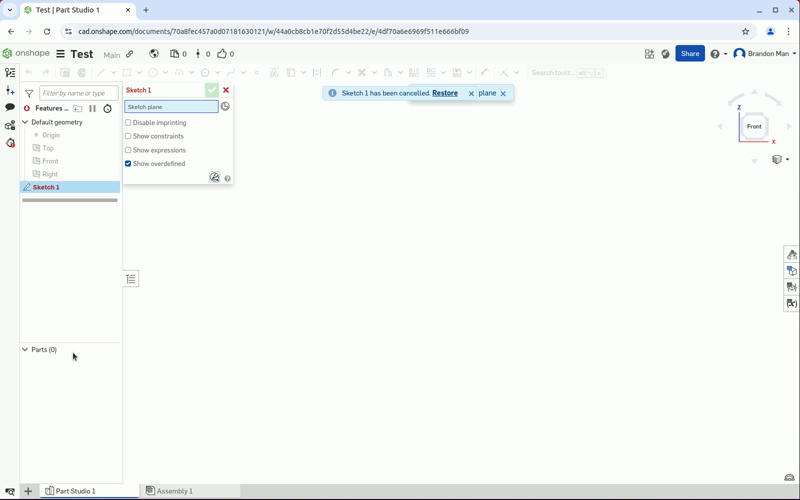
mouse_move(73, 163)
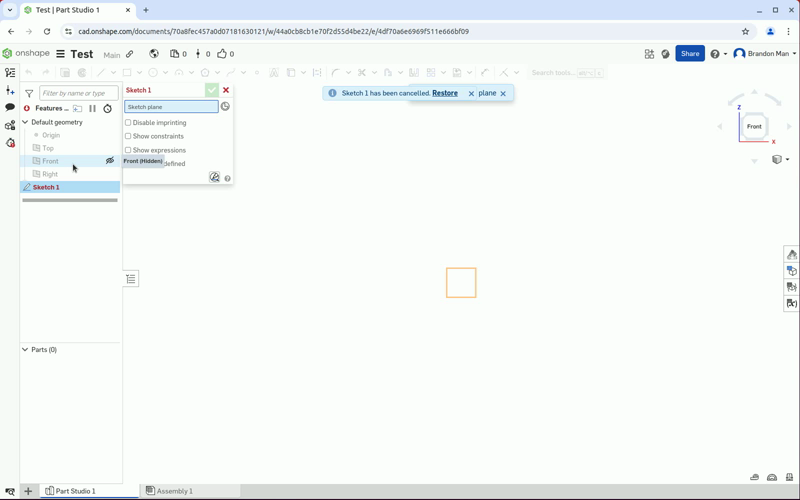
click(73, 163)
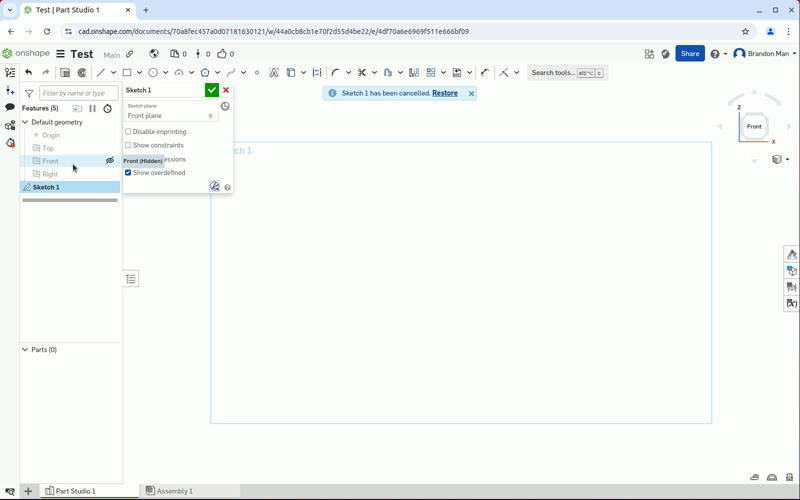
mouse_move(73, 352)
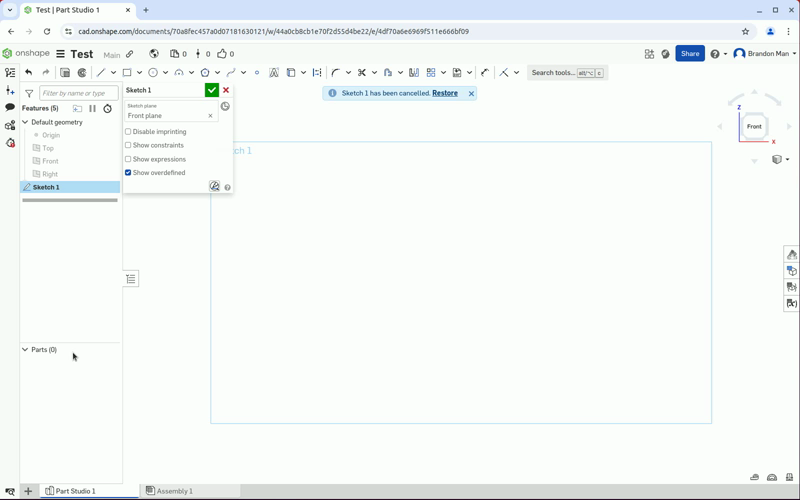
key(y)
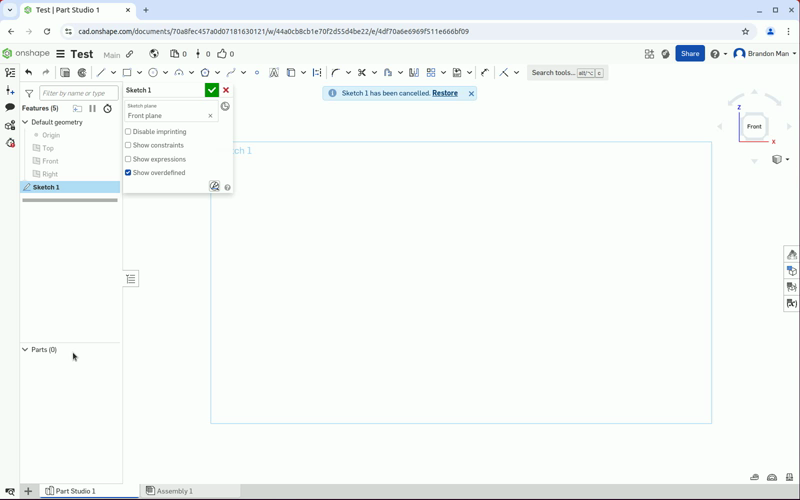
key(l)
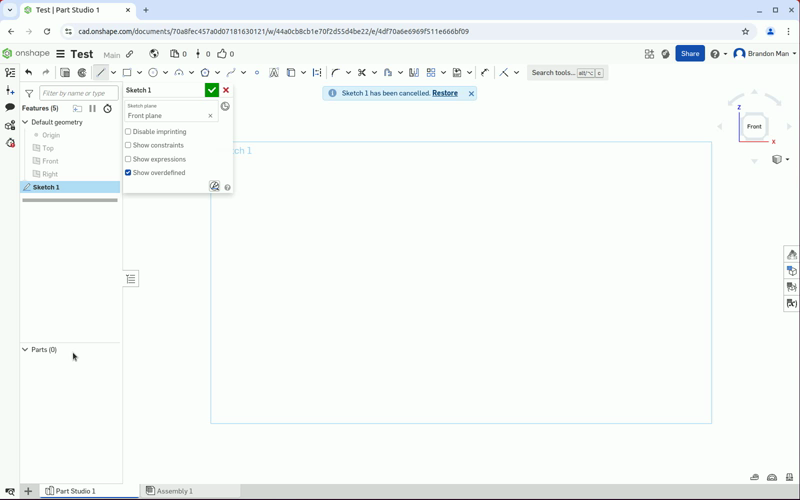
key_down(shift)
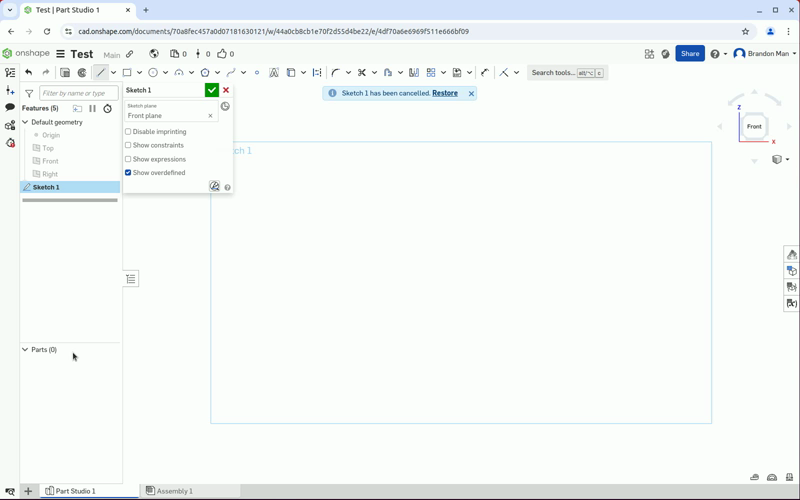
mouse_move(405, 357)
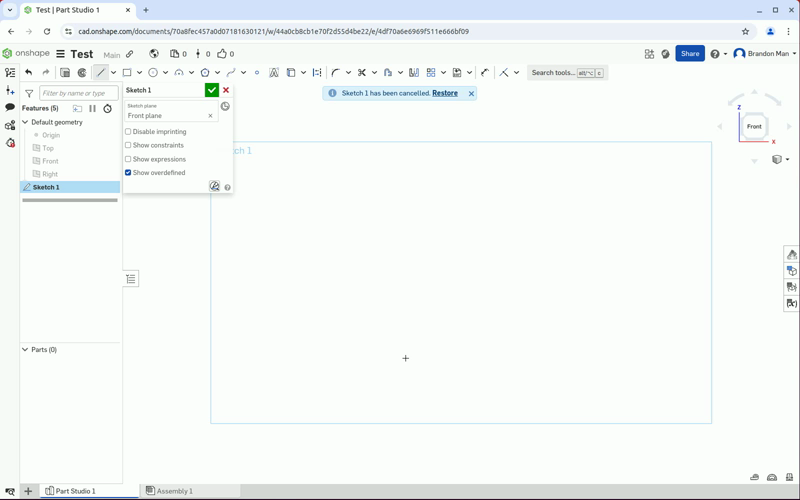
click(405, 357)
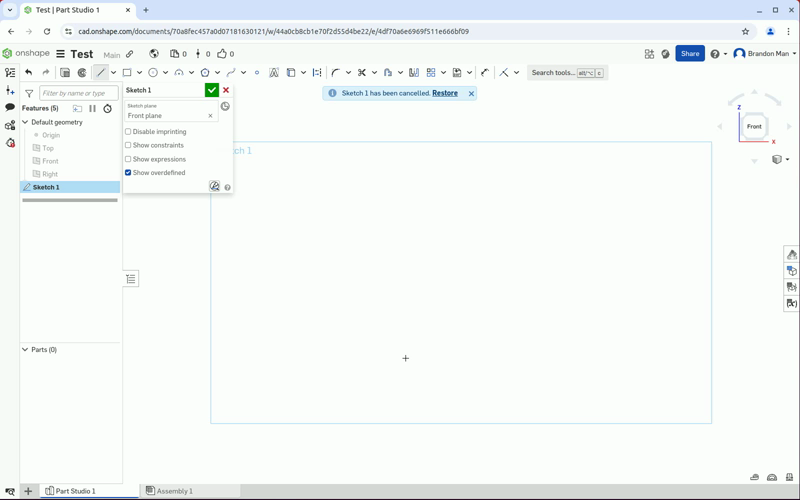
key_up(shift)
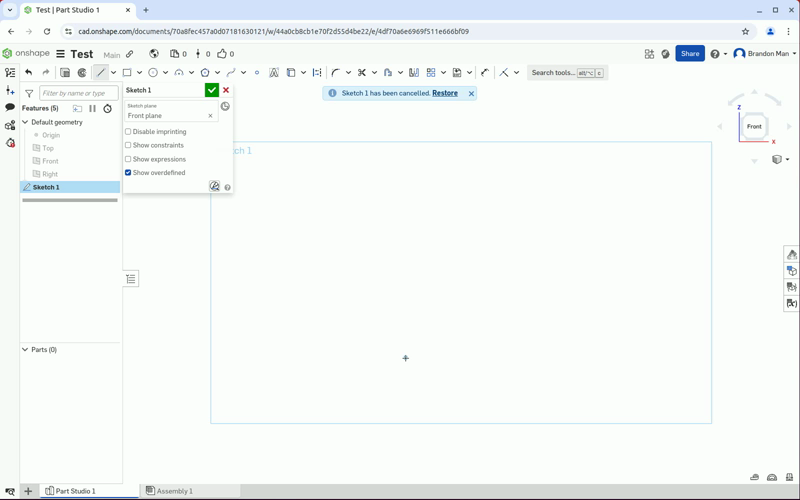
key_down(shift)
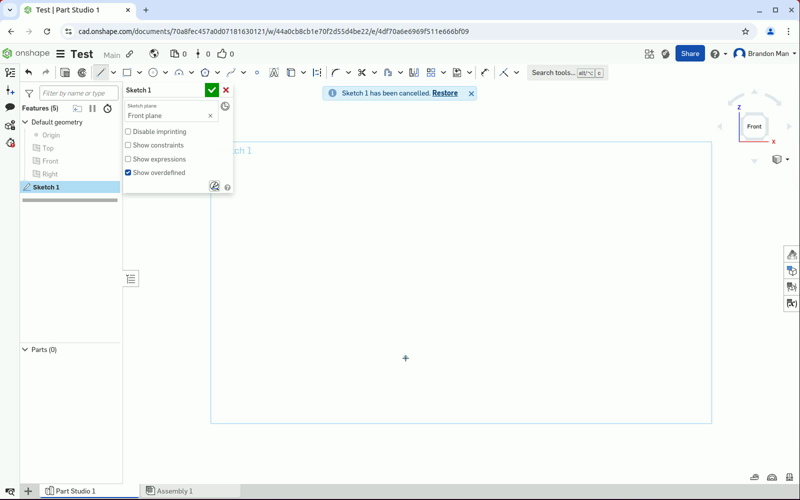
mouse_move(517, 357)
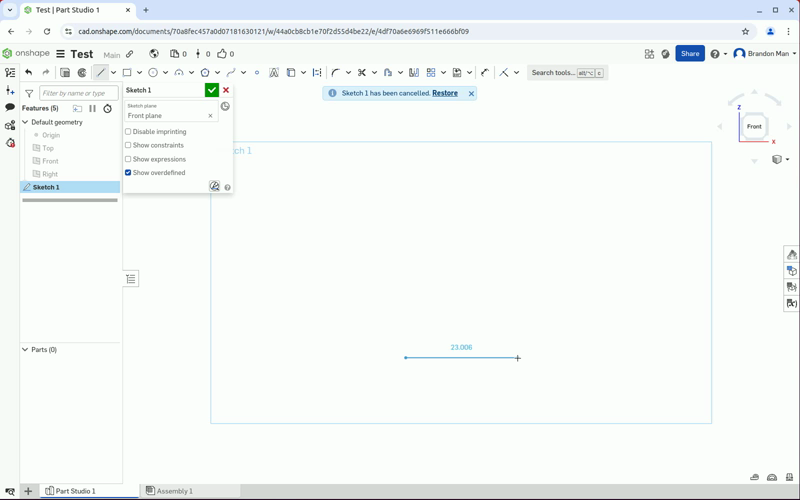
click(517, 357)
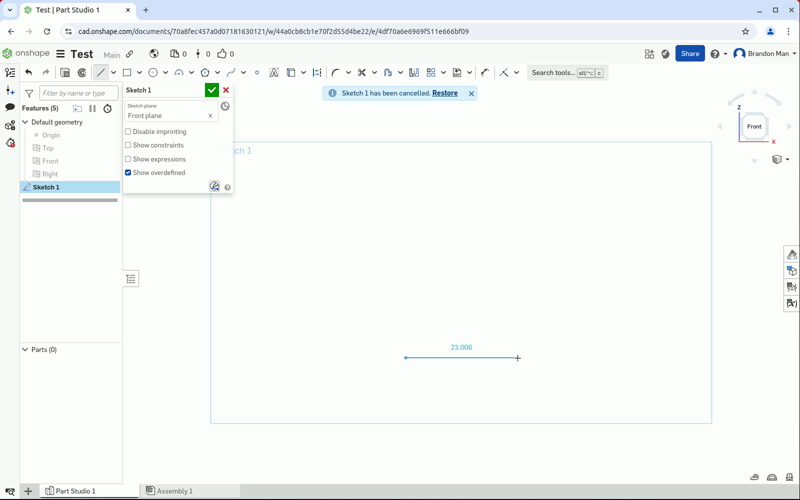
key_up(shift)
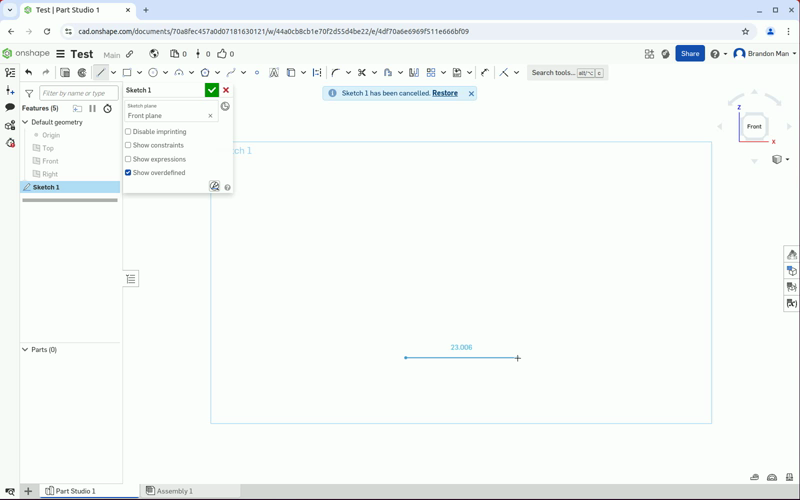
key_down(shift)
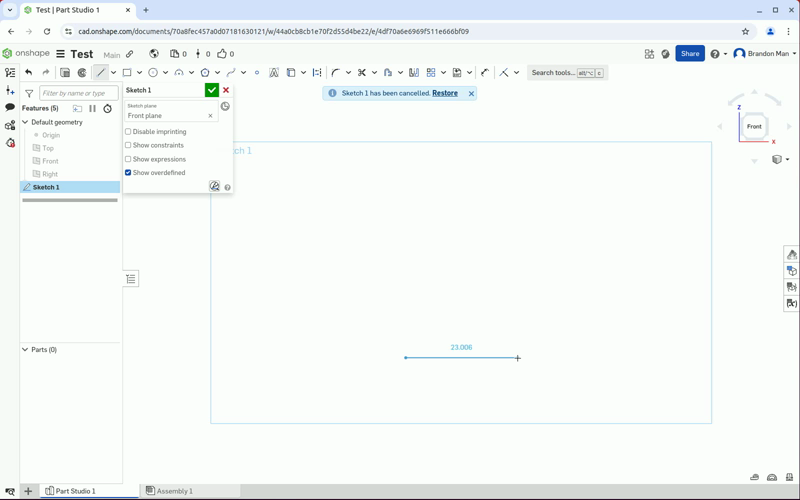
mouse_move(517, 223)
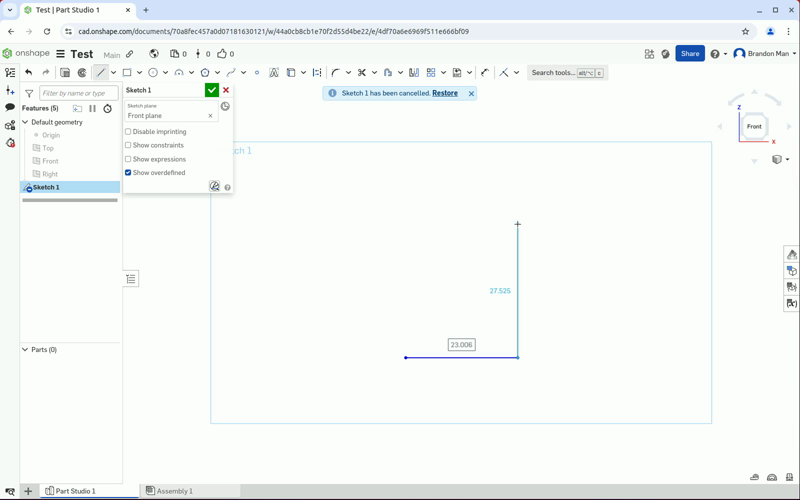
click(517, 223)
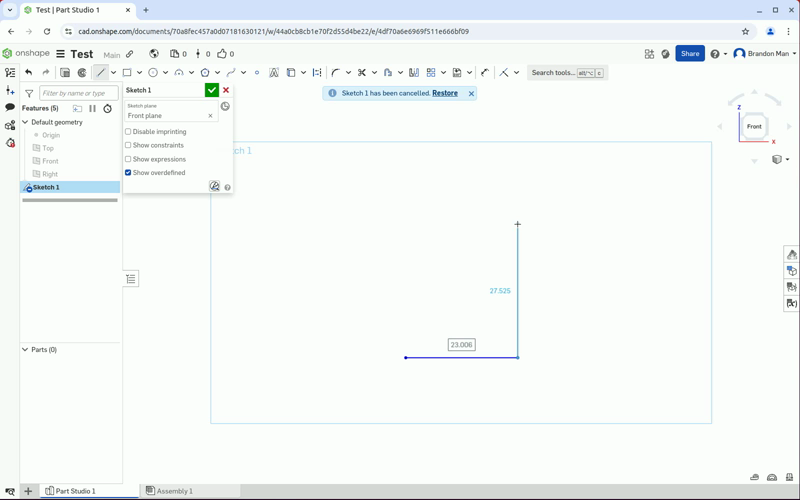
key_up(shift)
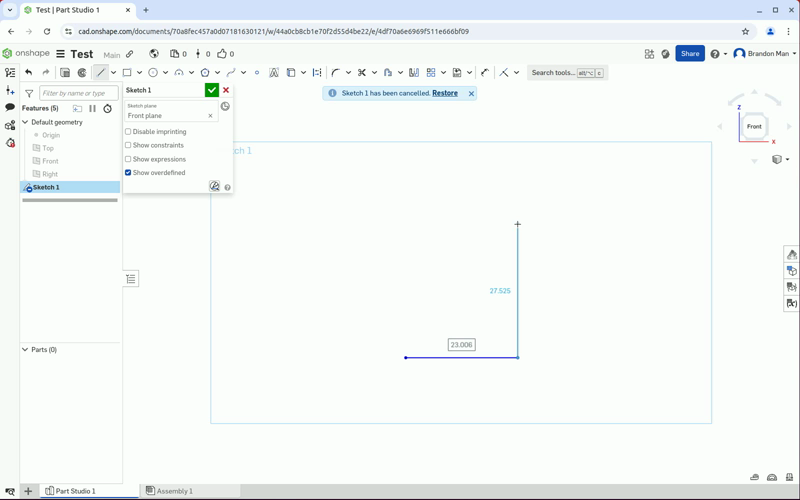
key_down(shift)
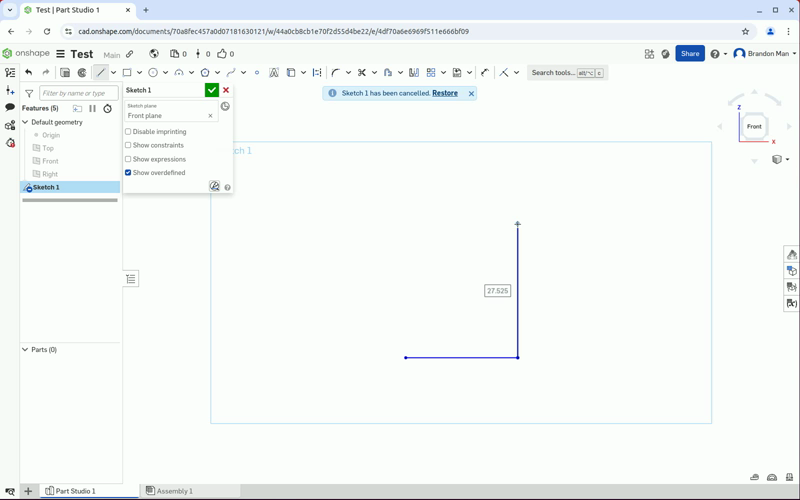
mouse_move(405, 223)
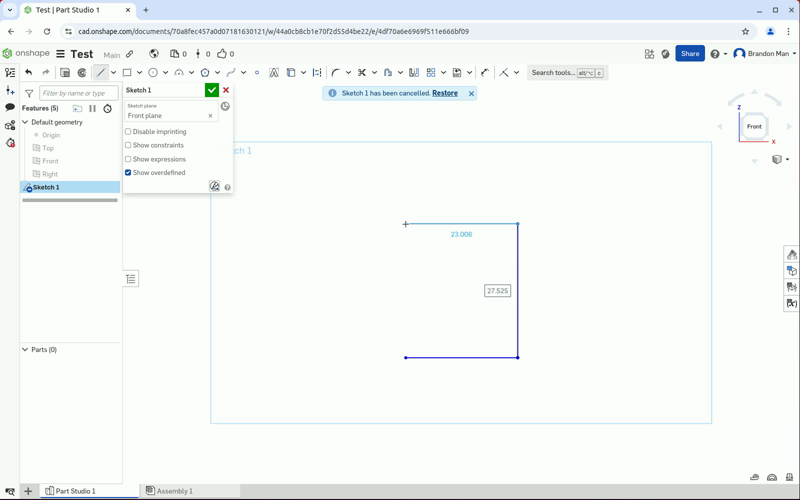
click(405, 223)
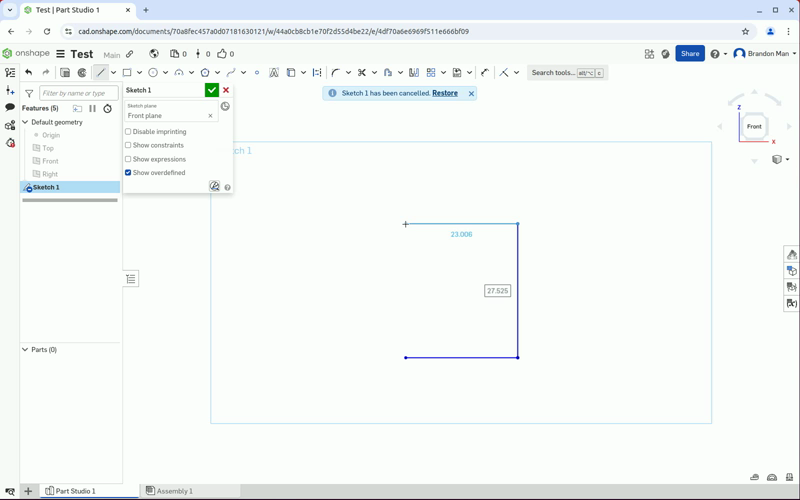
key_up(shift)
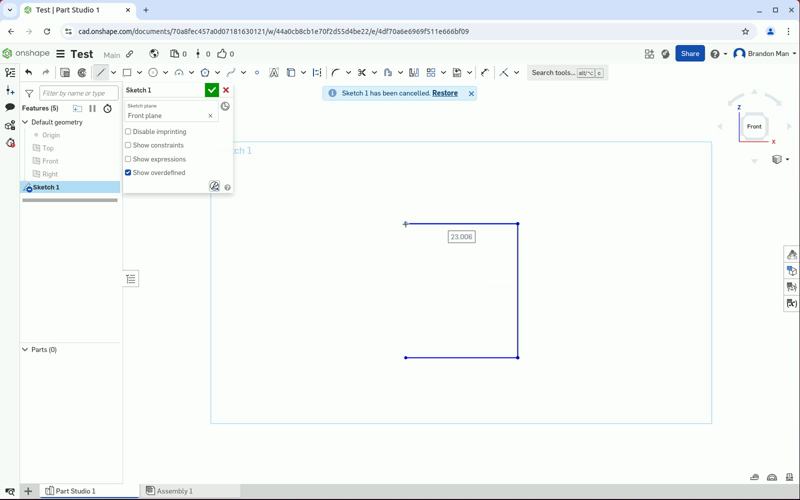
key_down(shift)
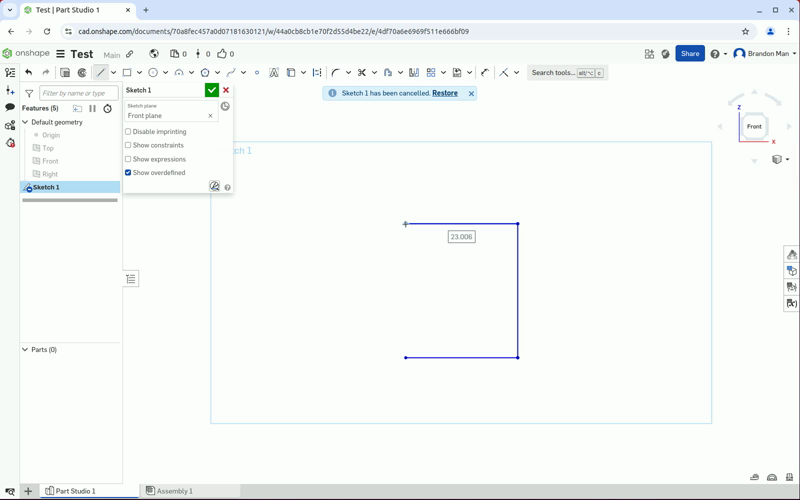
mouse_move(405, 357)
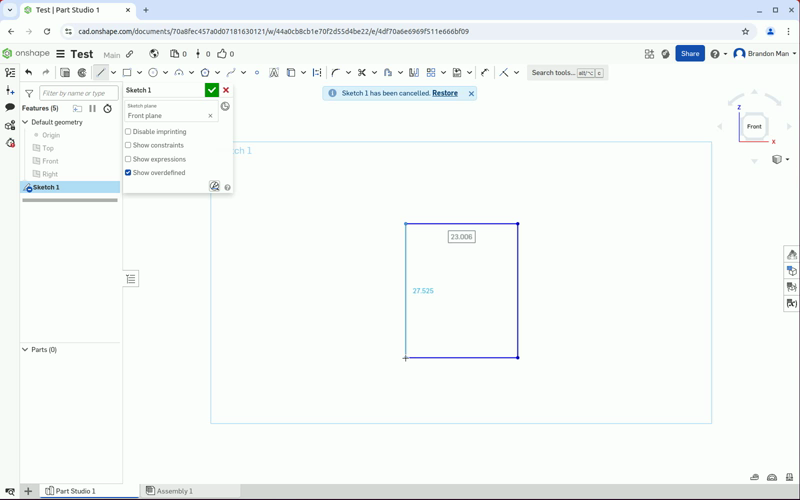
key_up(shift)
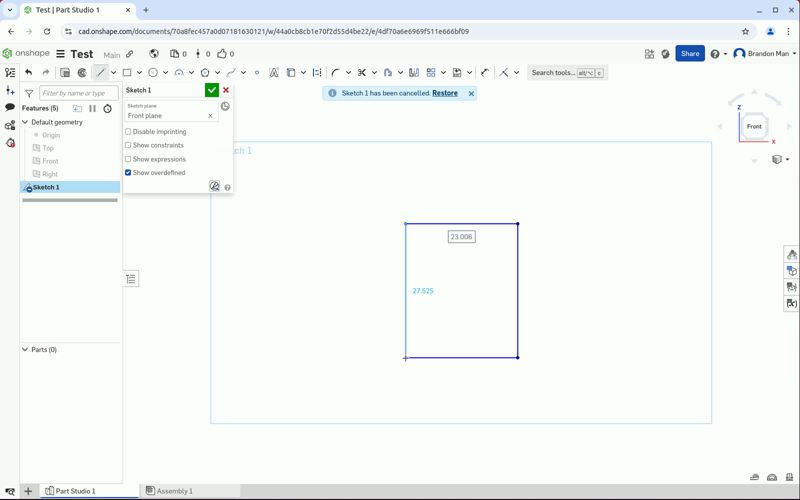
click(405, 357)
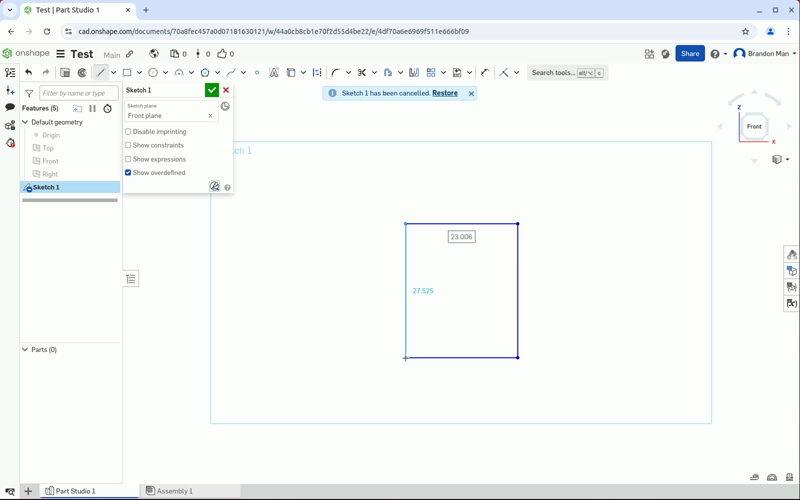
key(esc)
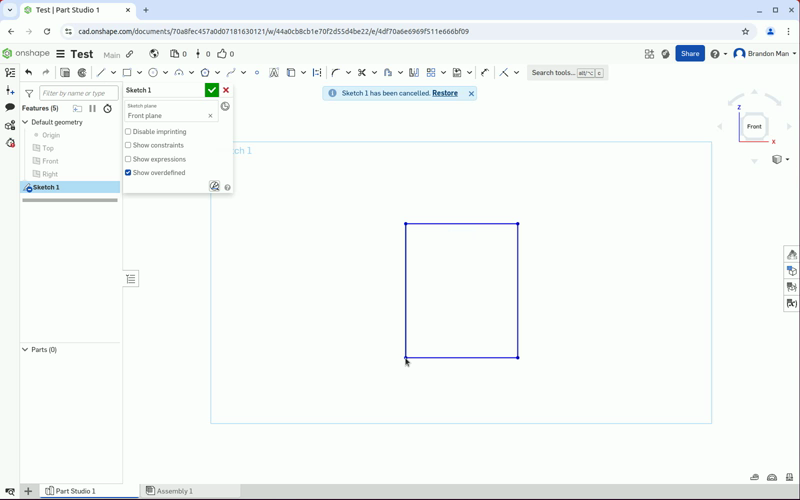
mouse_move(500, 276)
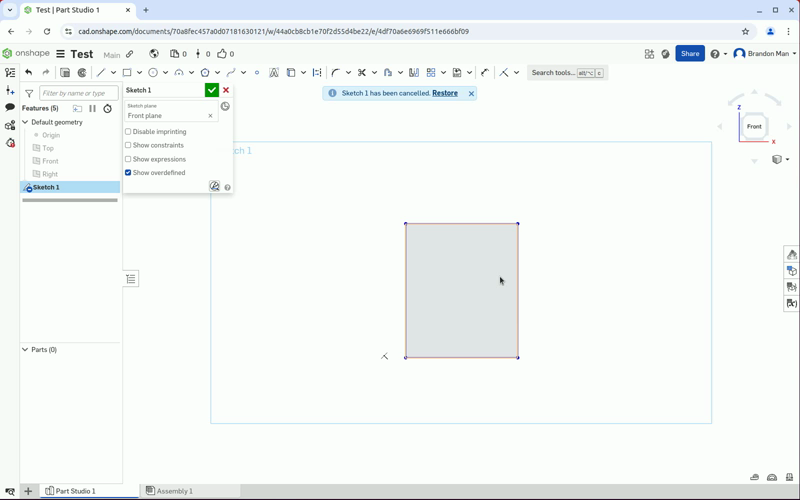
click(500, 276)
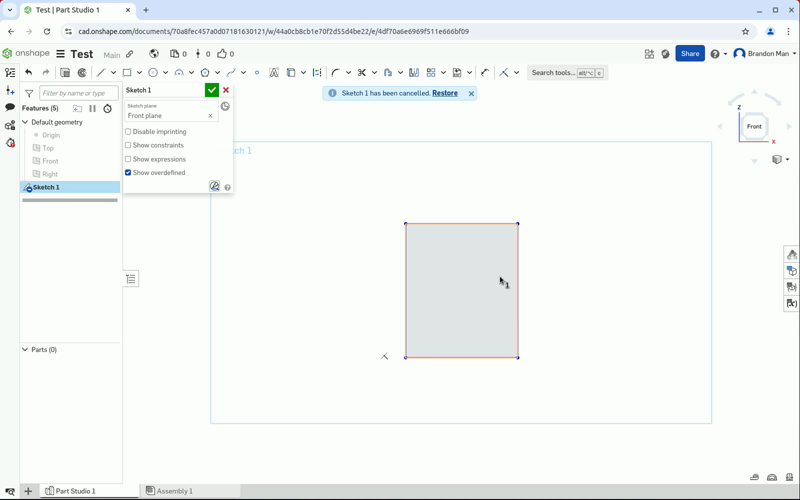
mouse_move(73, 352)
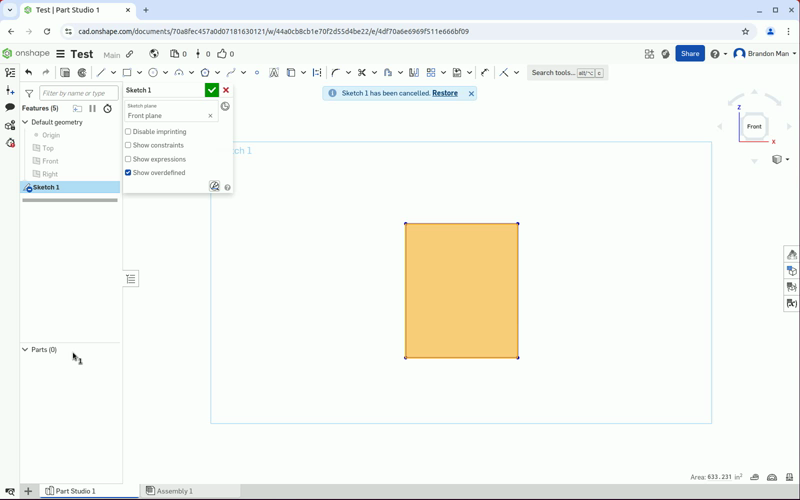
key(shift+y)
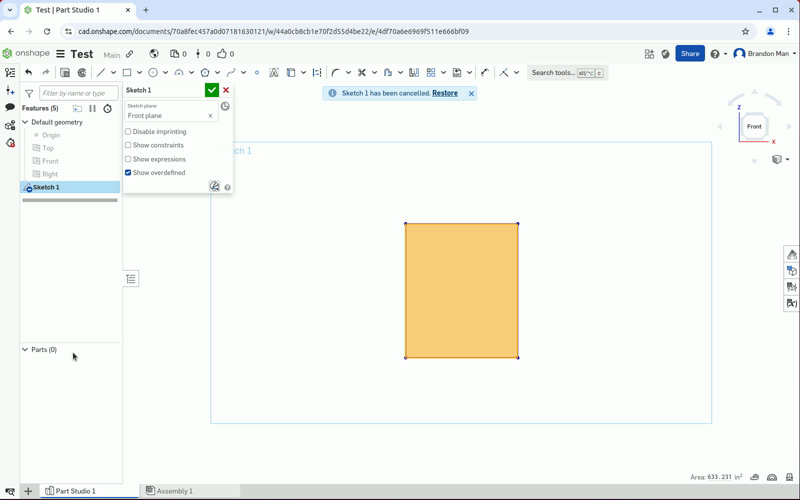
key(shift+e)
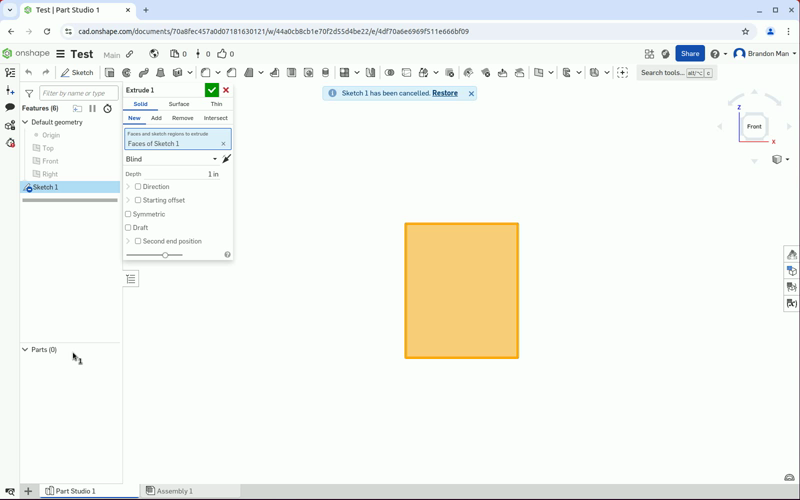
mouse_move(143, 106)
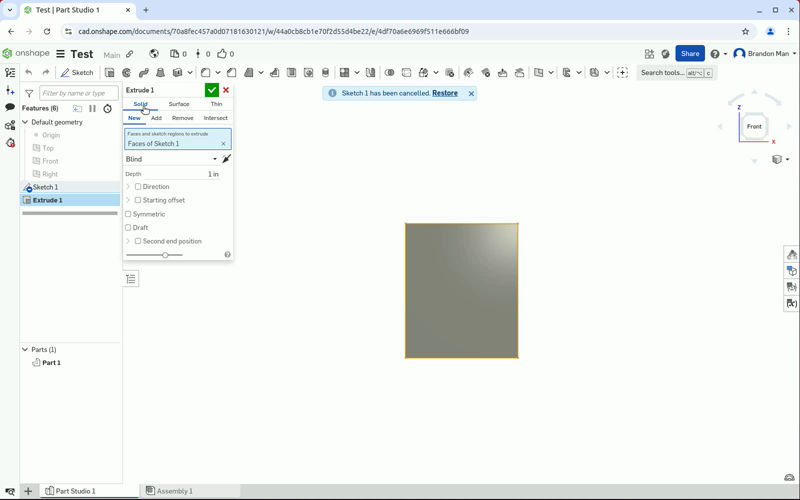
click(143, 106)
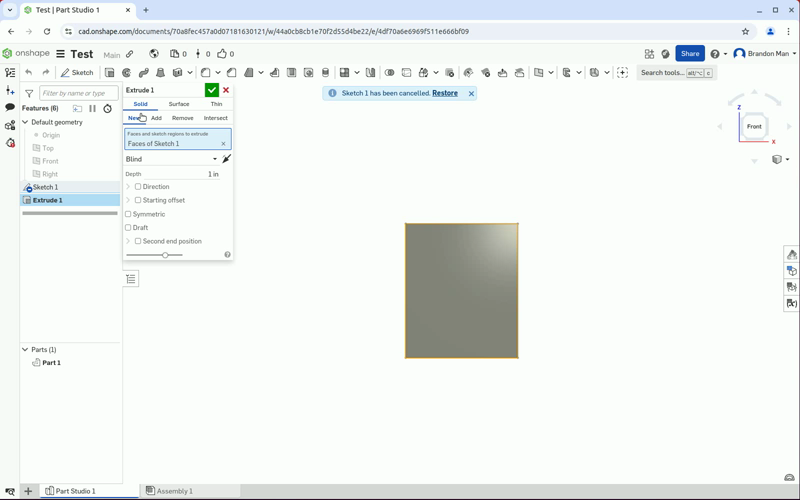
mouse_move(137, 120)
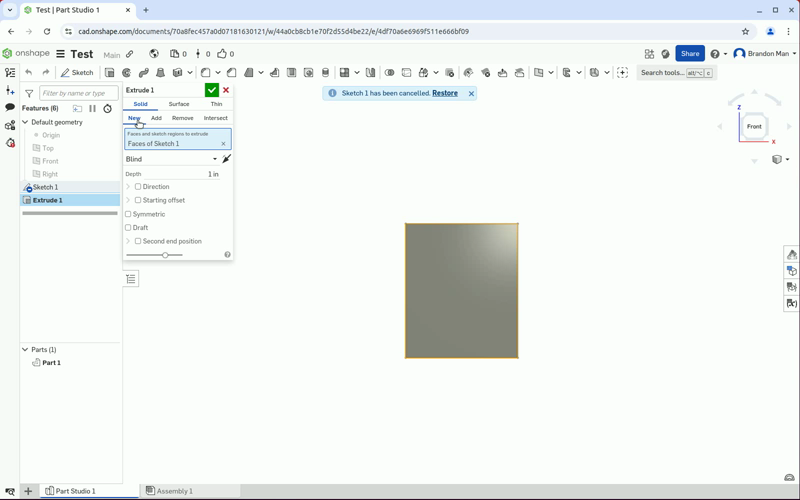
click(137, 120)
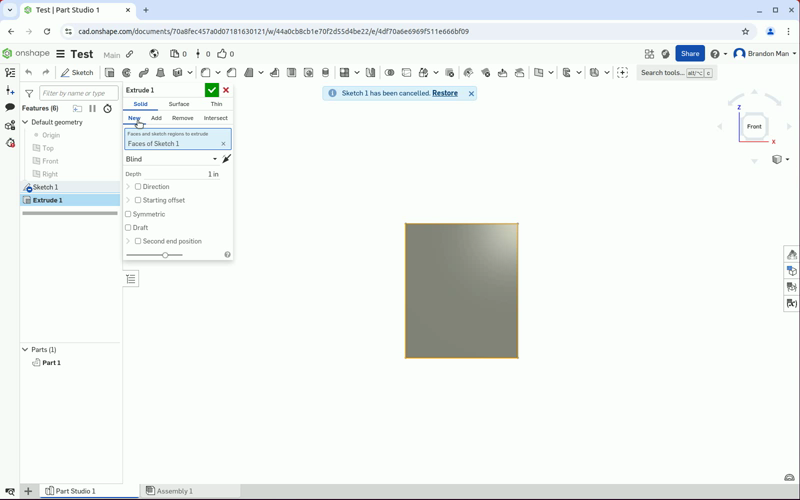
key(tab, 4)
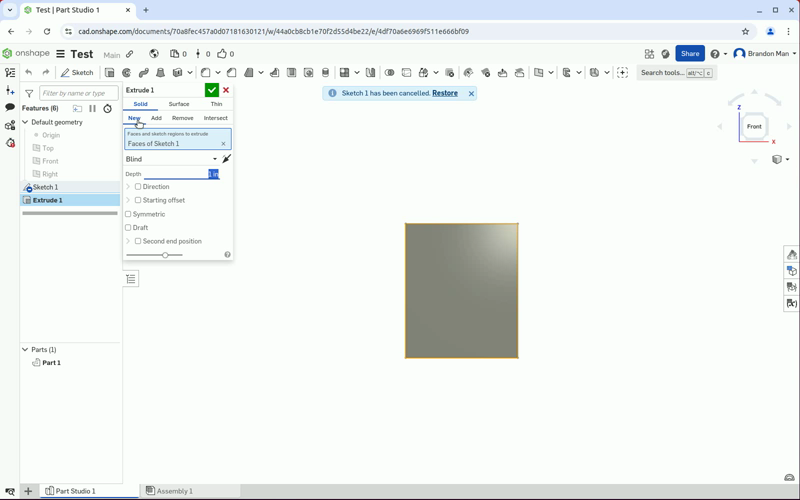
text(4.574)
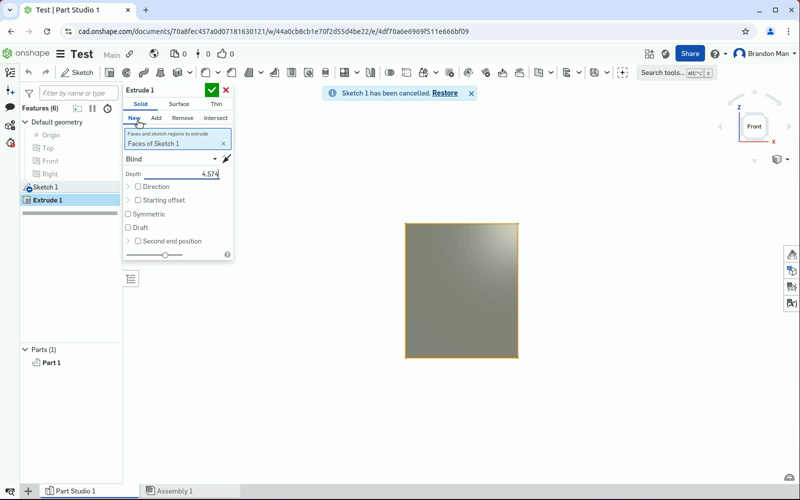
key(enter)
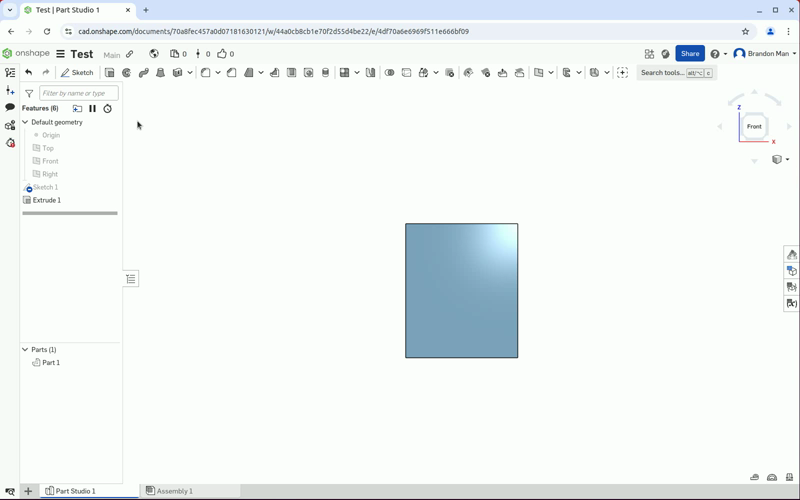
key(shift+h)
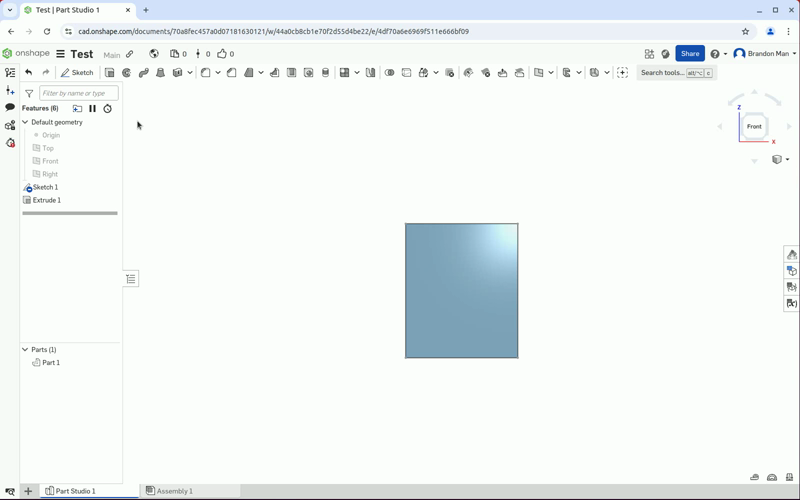
key(shift+h)
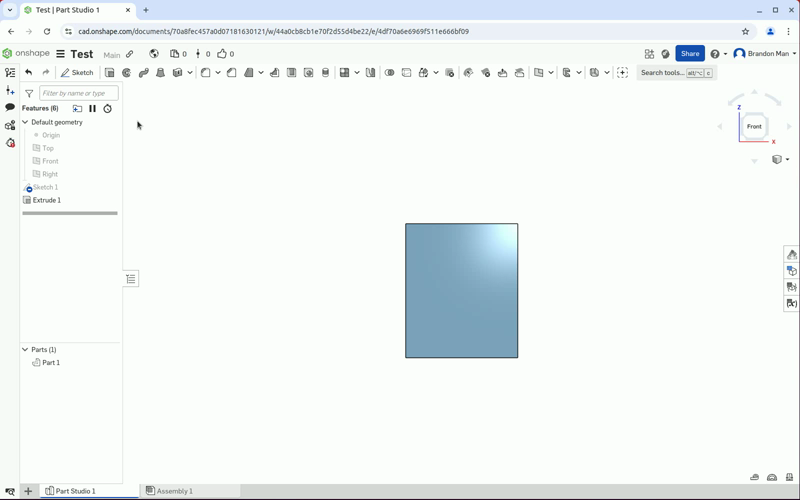
mouse_move(73, 189)
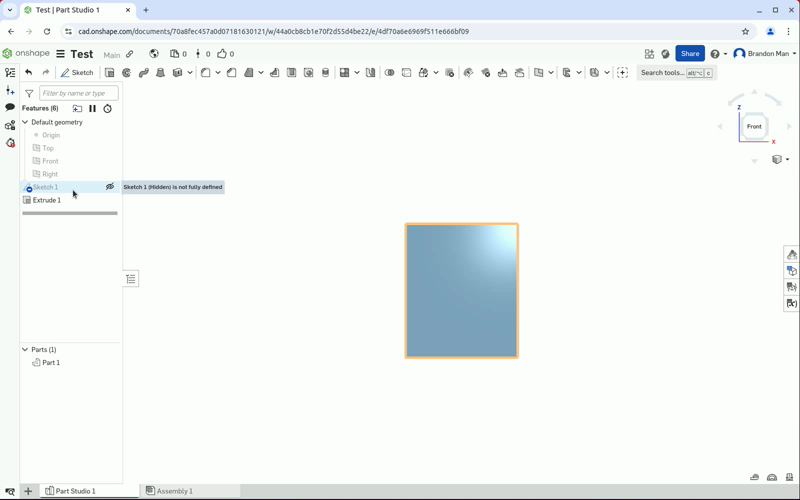
click(73, 189)
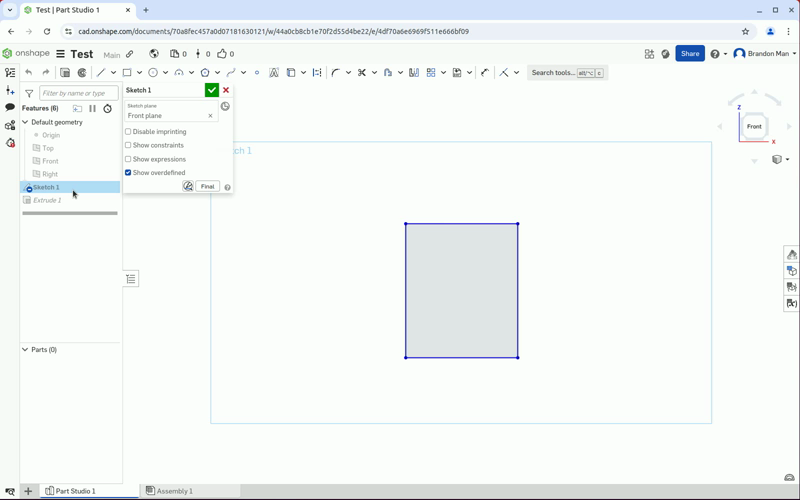
mouse_move(229, 92)
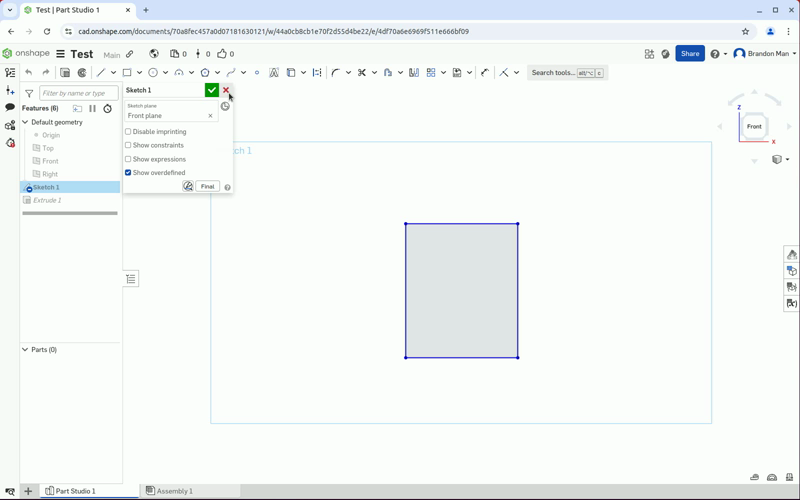
click(229, 92)
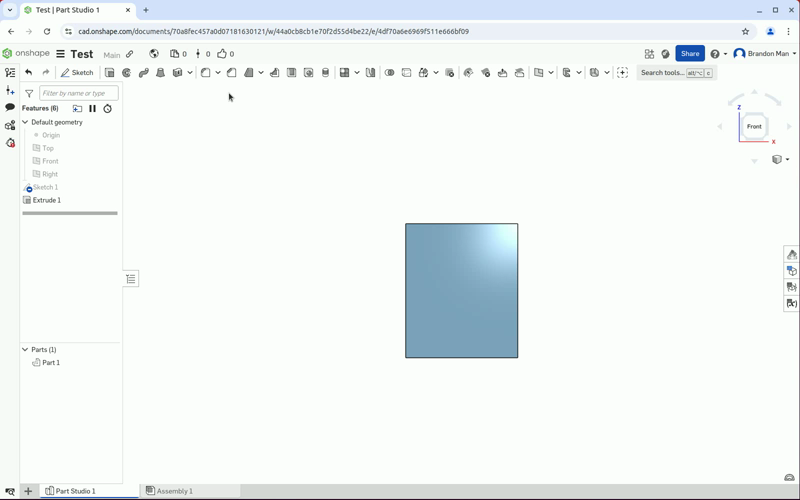
mouse_move(541, 75)
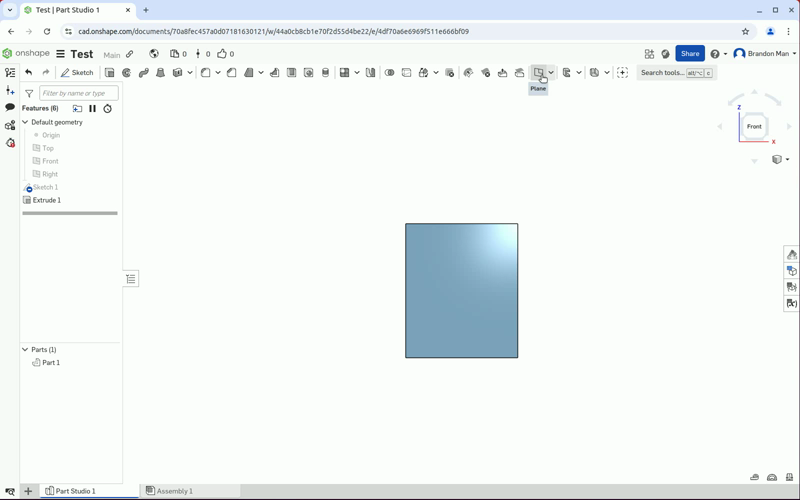
click(541, 75)
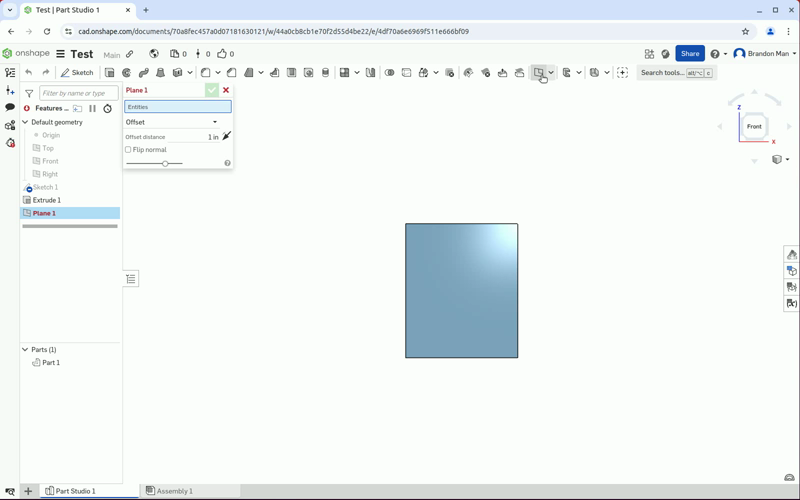
mouse_move(73, 163)
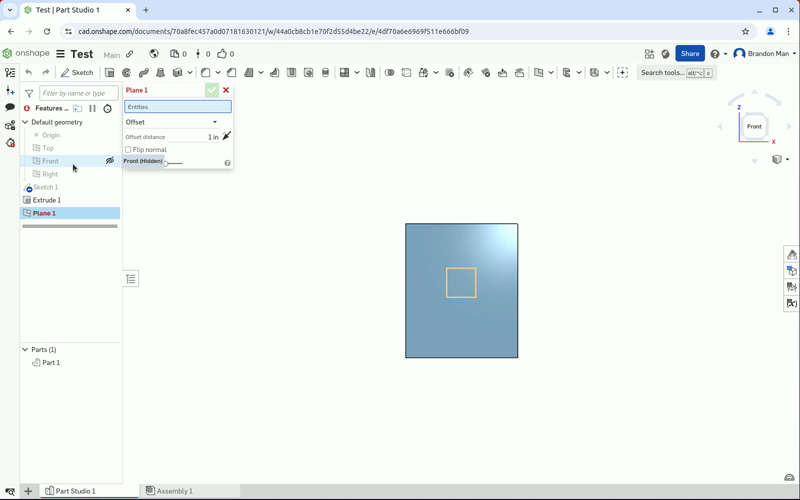
click(73, 163)
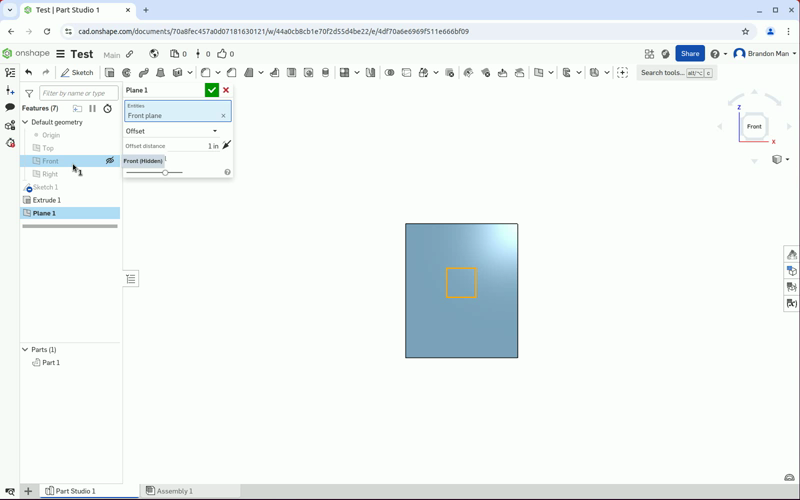
key(tab, 2)
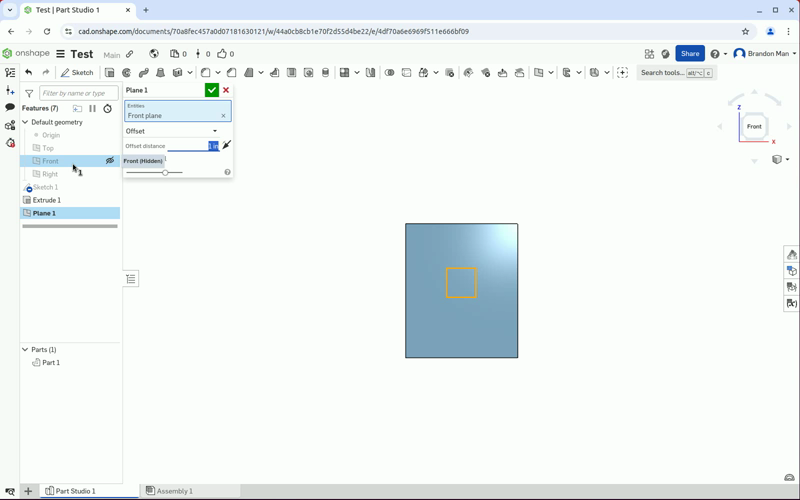
text(4.56)
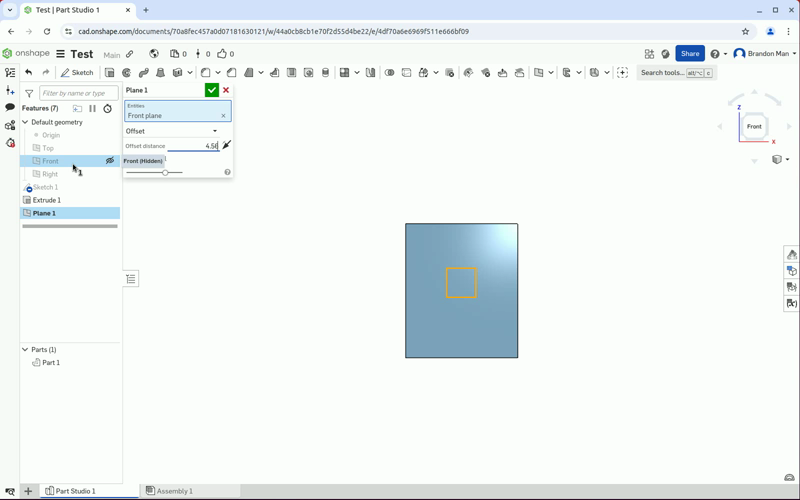
key(enter, 2)
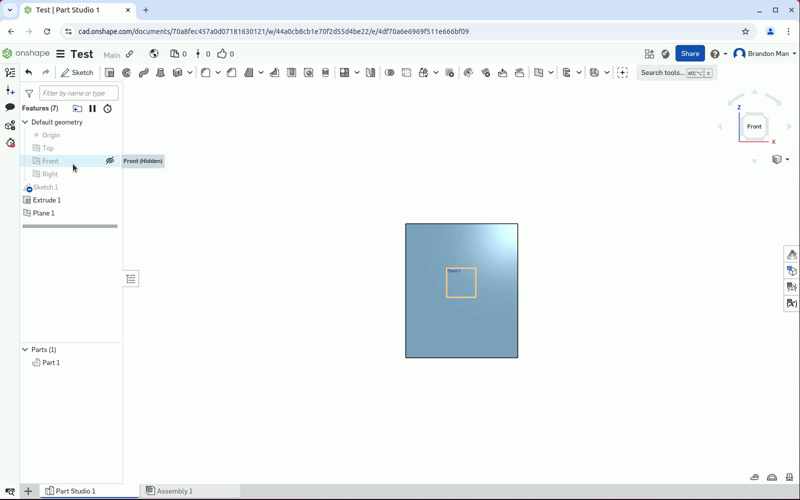
key(shift+s)
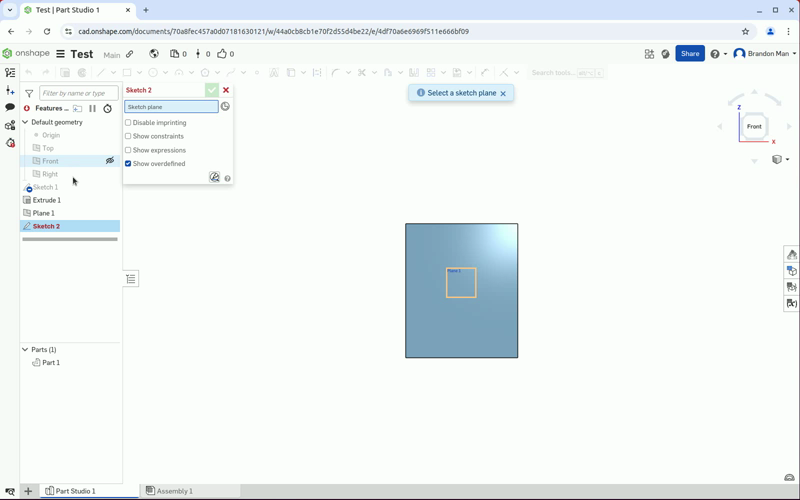
mouse_move(73, 215)
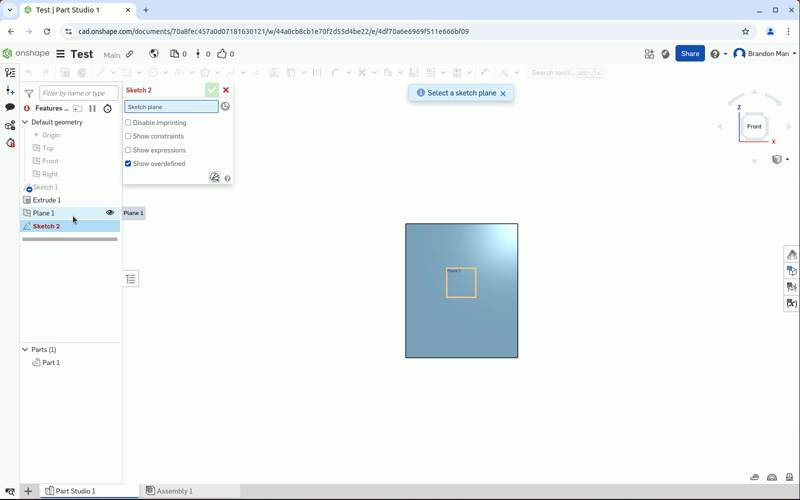
click(73, 215)
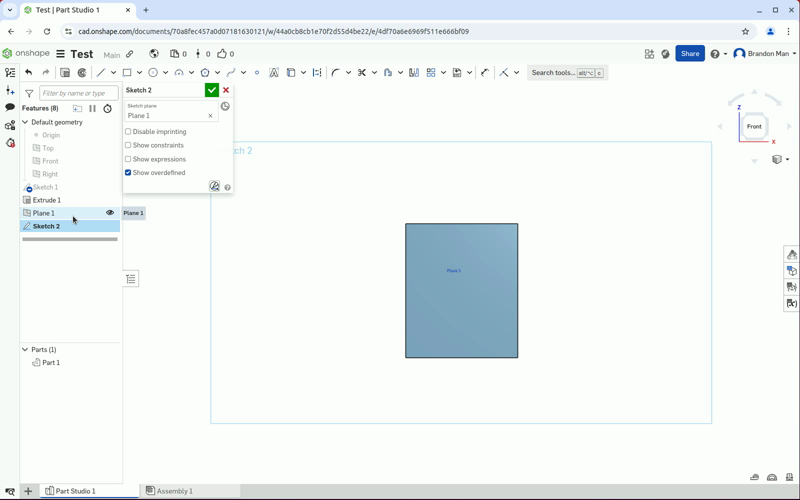
mouse_move(73, 352)
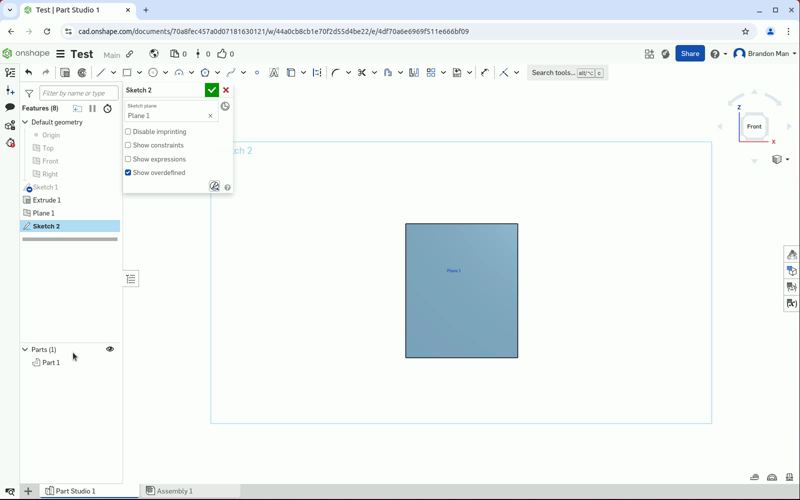
key(y)
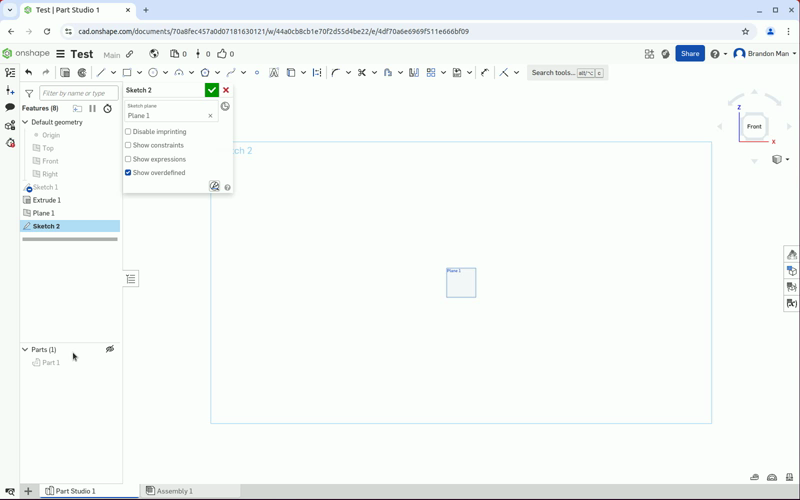
key(l)
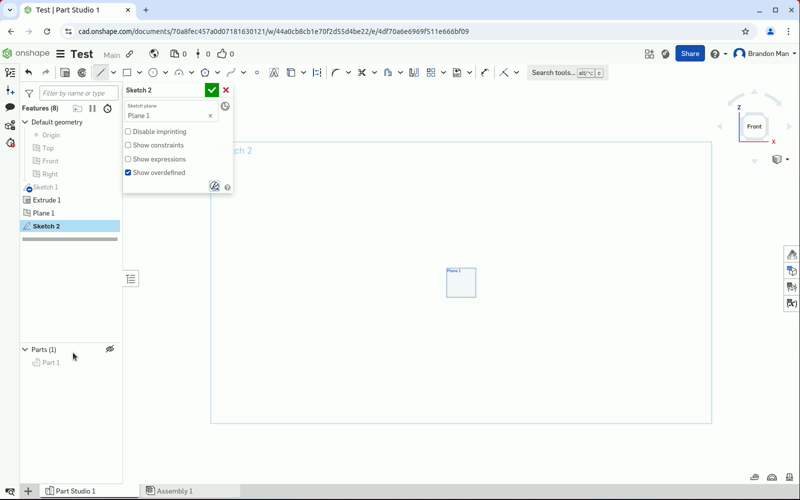
key_down(shift)
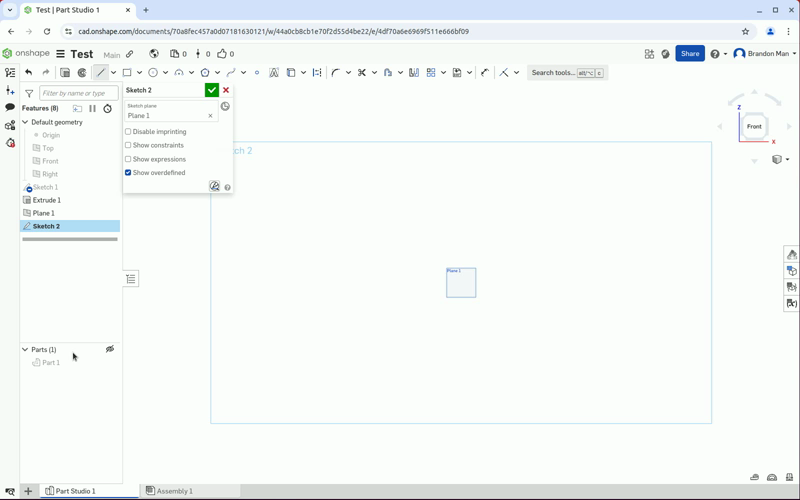
mouse_move(405, 357)
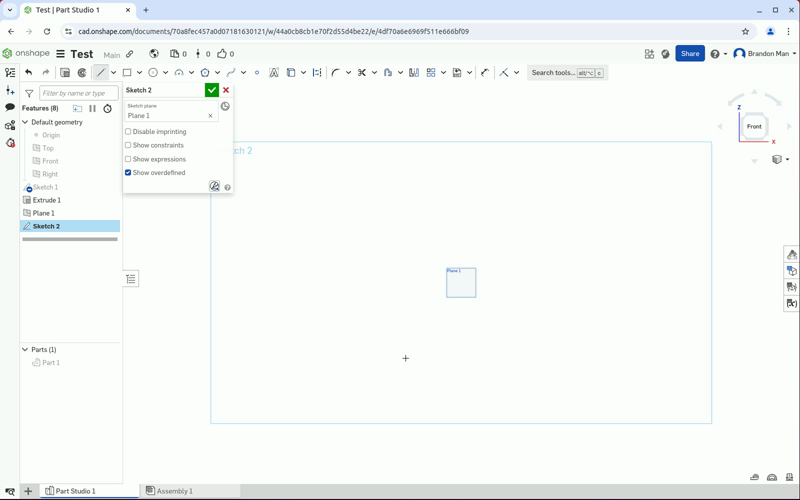
click(405, 357)
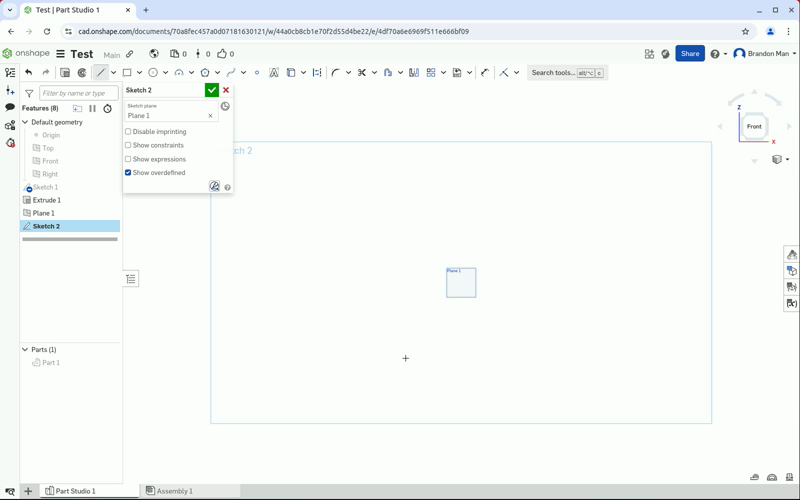
key_up(shift)
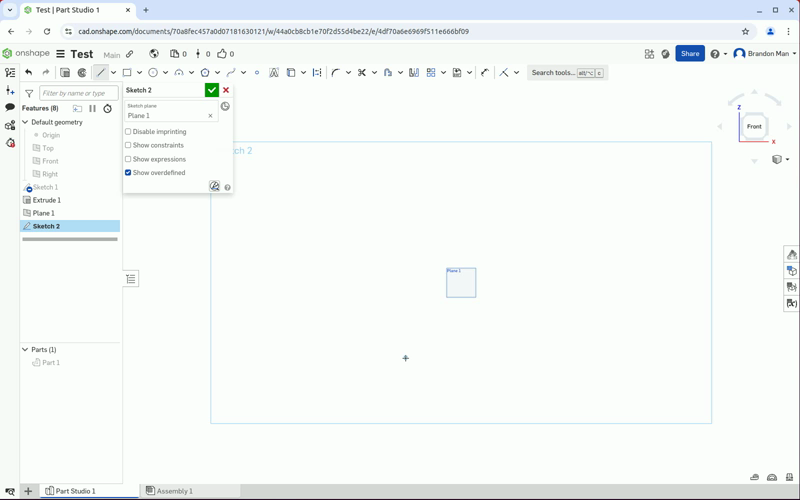
key_down(shift)
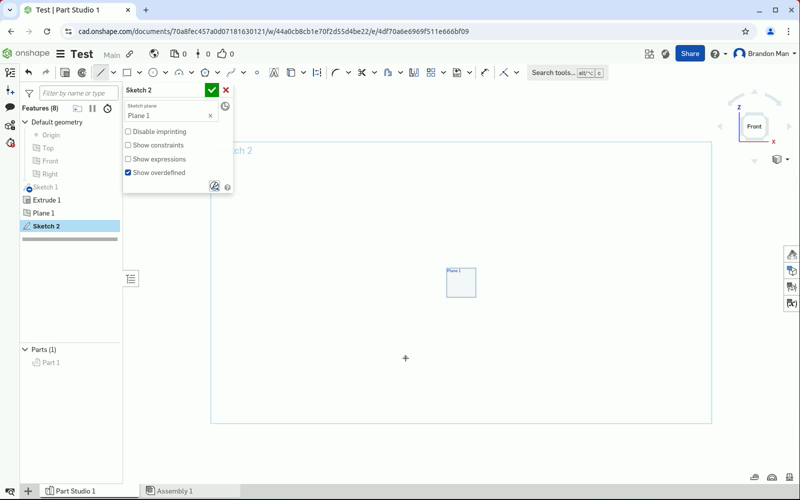
mouse_move(435, 357)
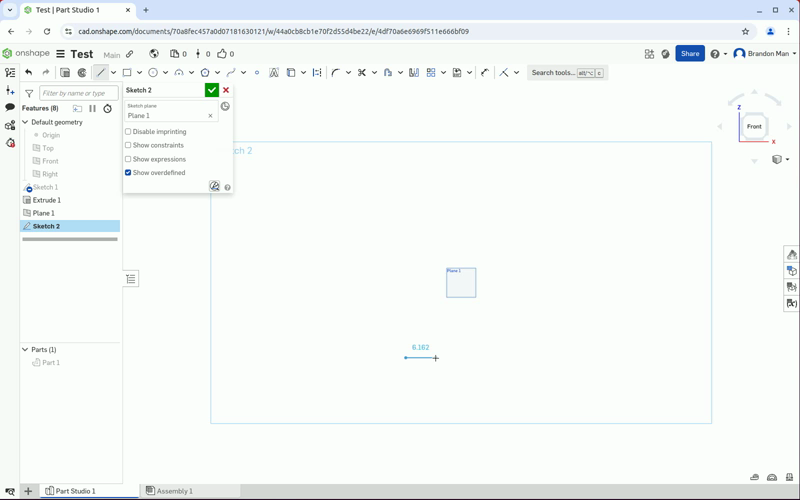
mouse_move(428, 357)
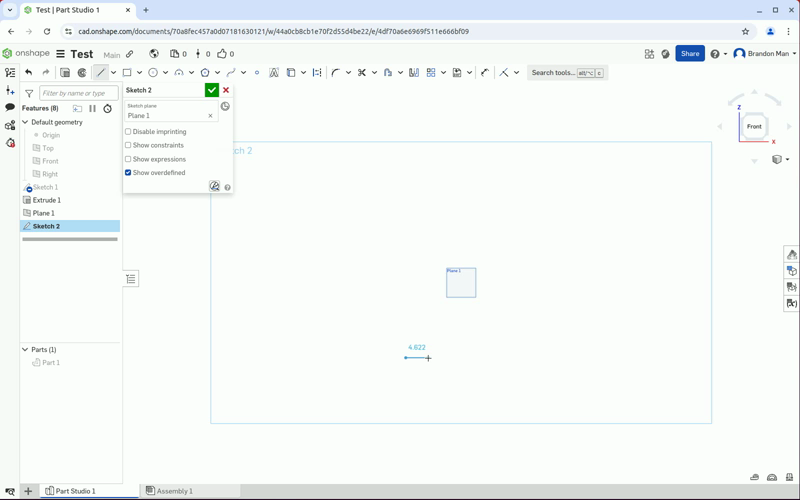
click(428, 357)
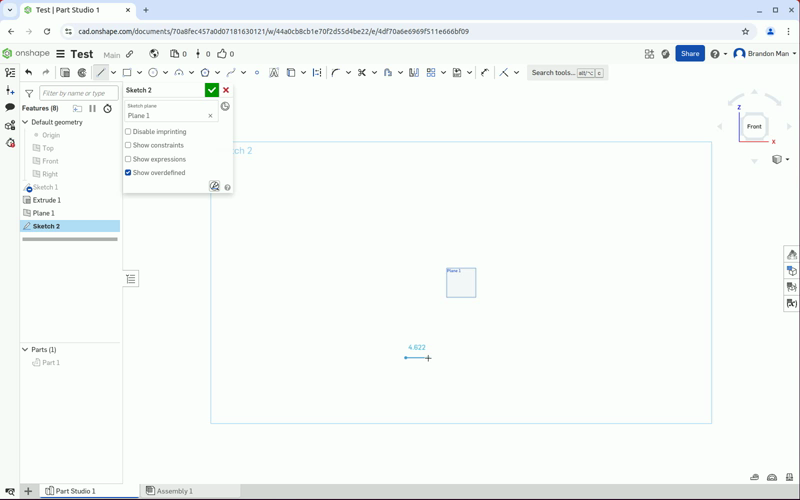
key_up(shift)
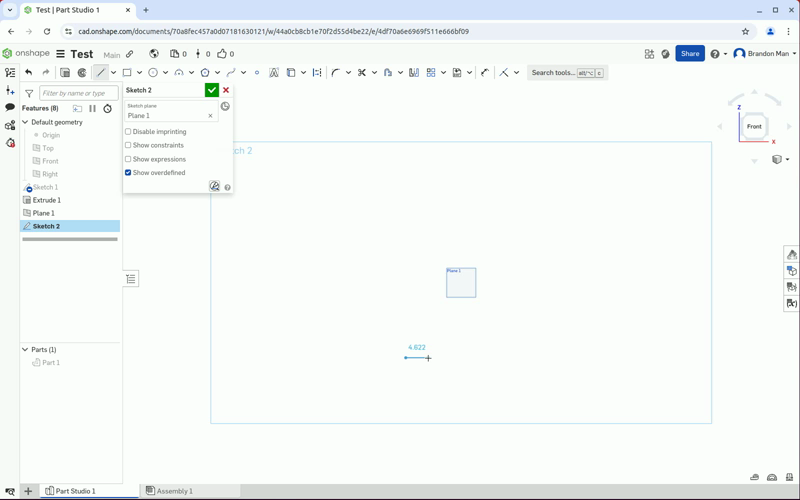
key_down(shift)
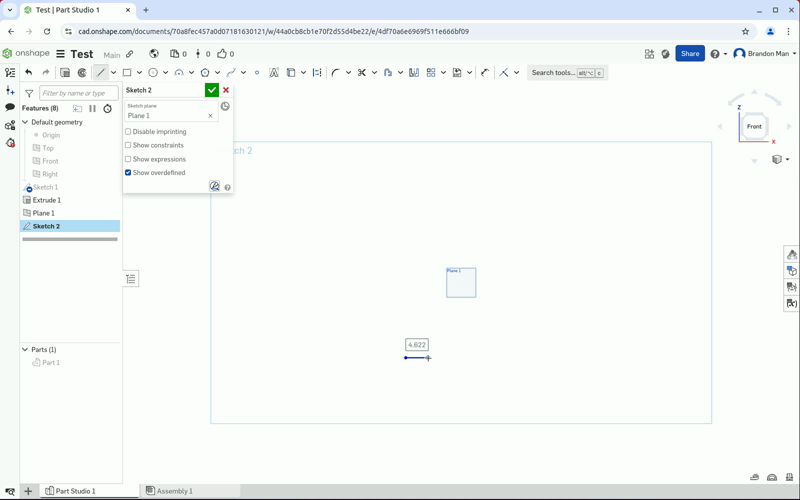
mouse_move(428, 223)
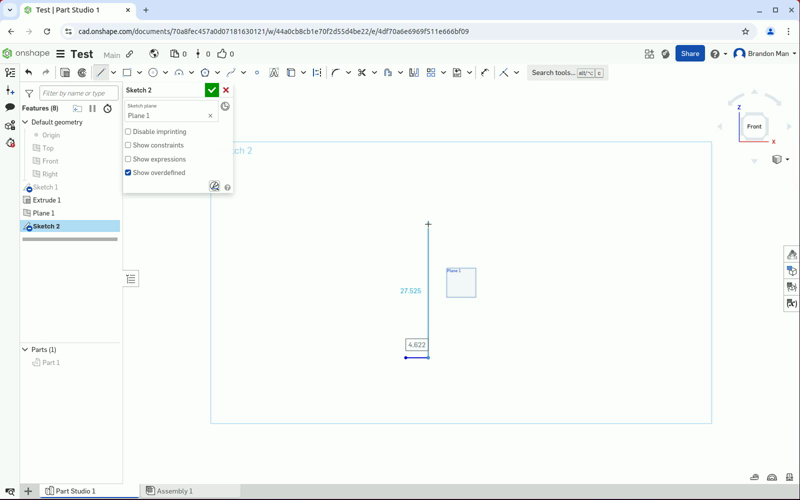
click(428, 223)
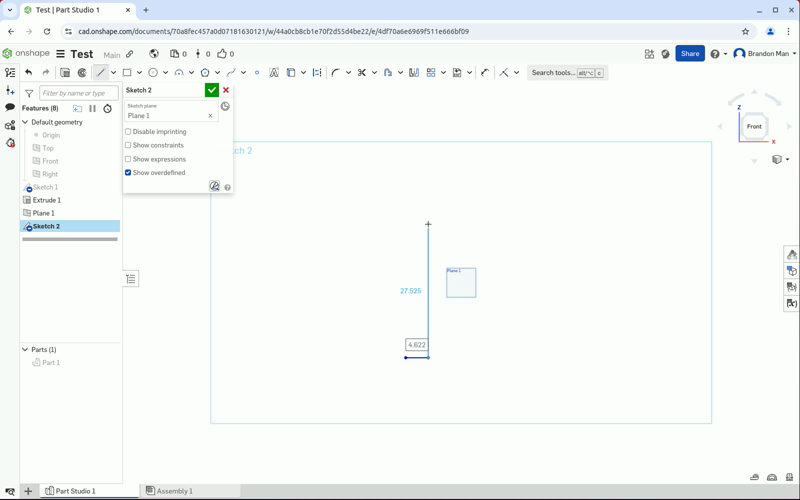
key_up(shift)
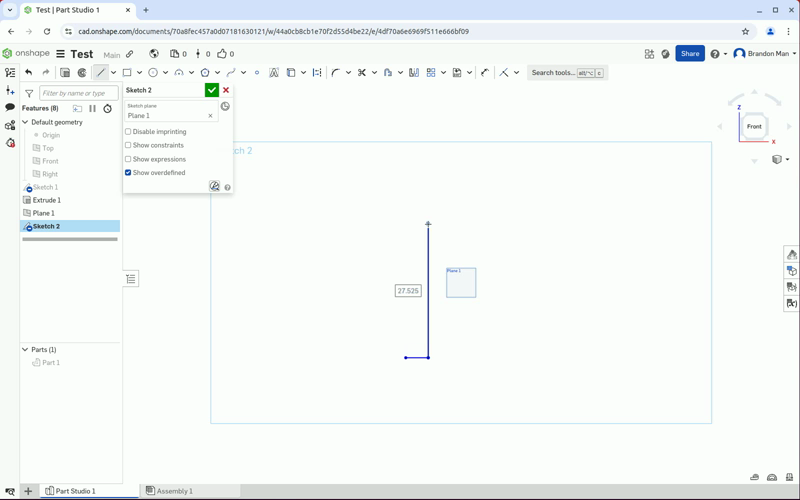
key_down(shift)
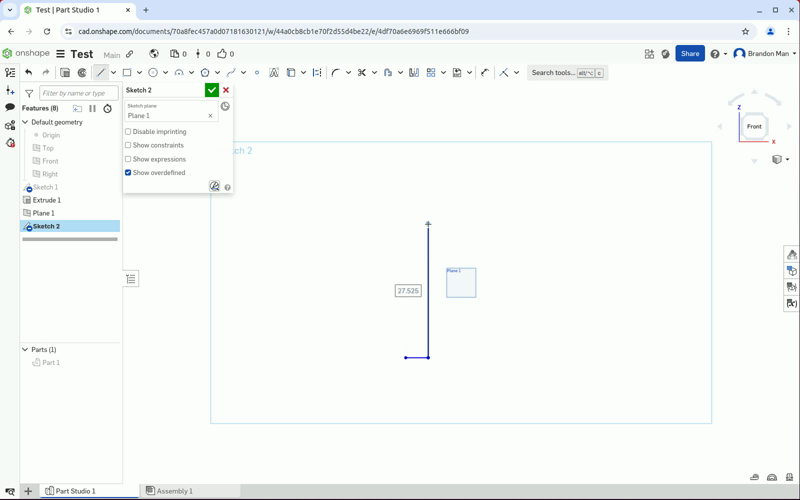
mouse_move(458, 223)
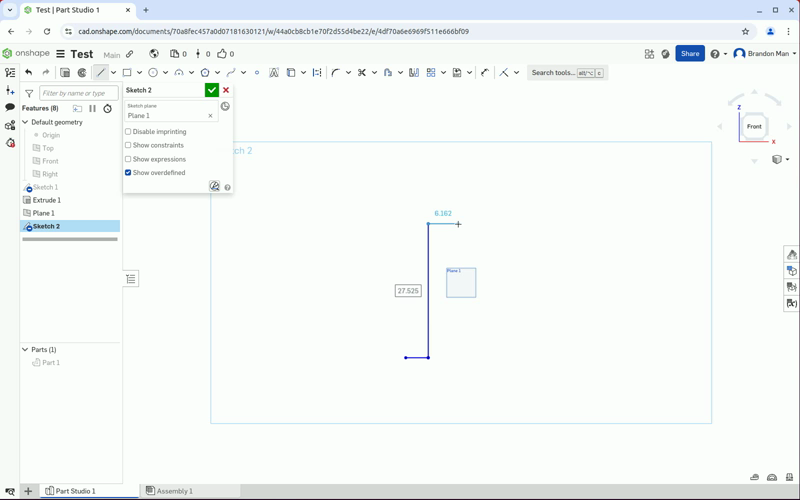
mouse_move(405, 223)
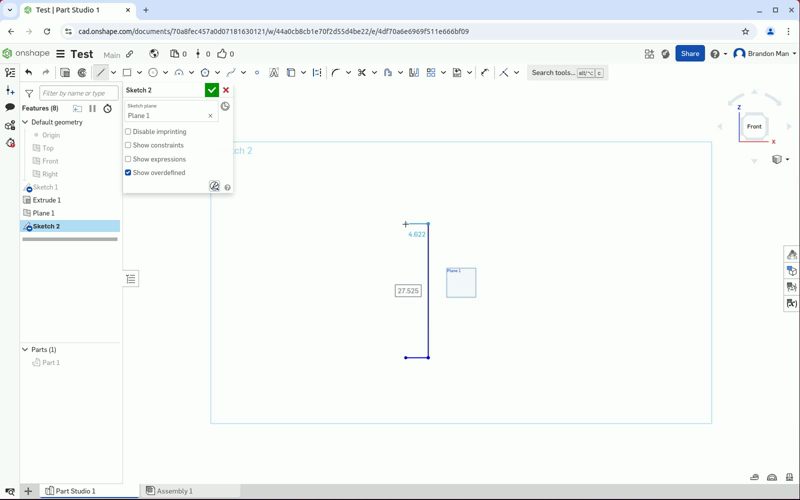
click(405, 223)
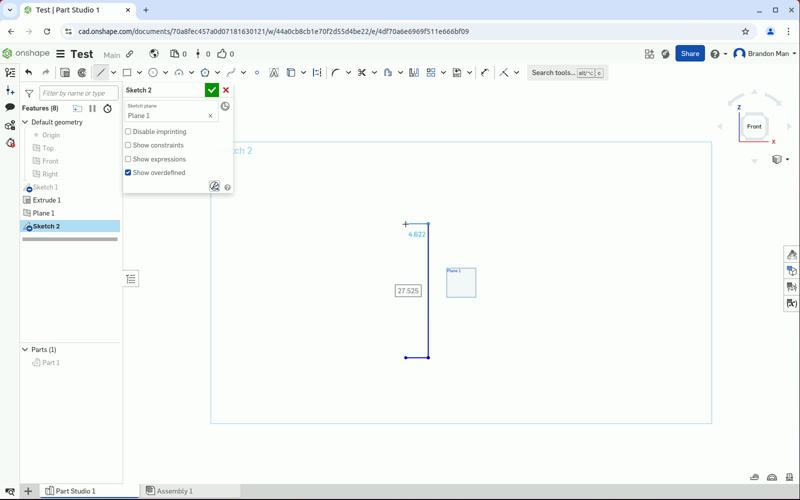
key_up(shift)
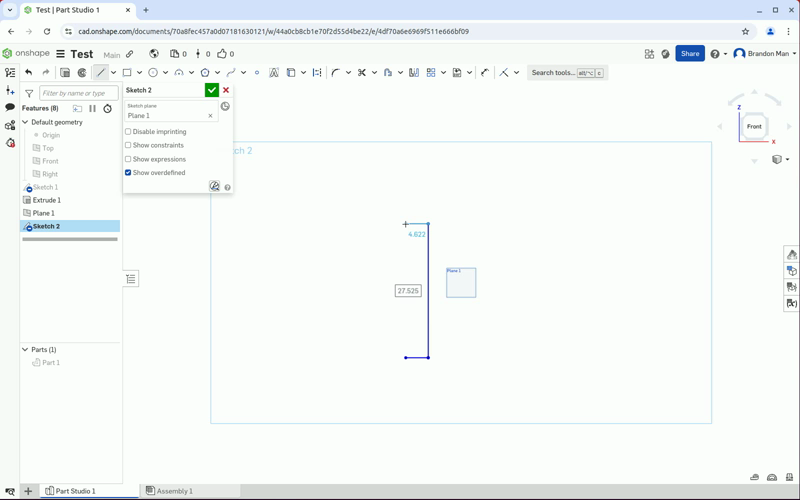
key_down(shift)
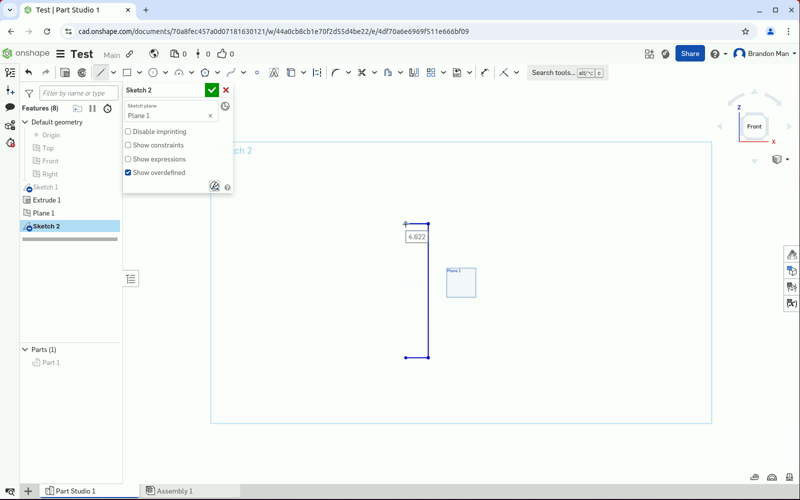
mouse_move(405, 357)
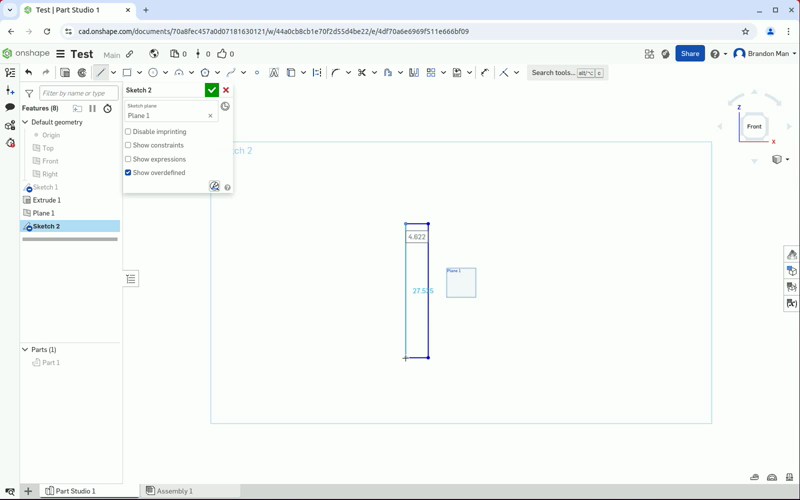
key_up(shift)
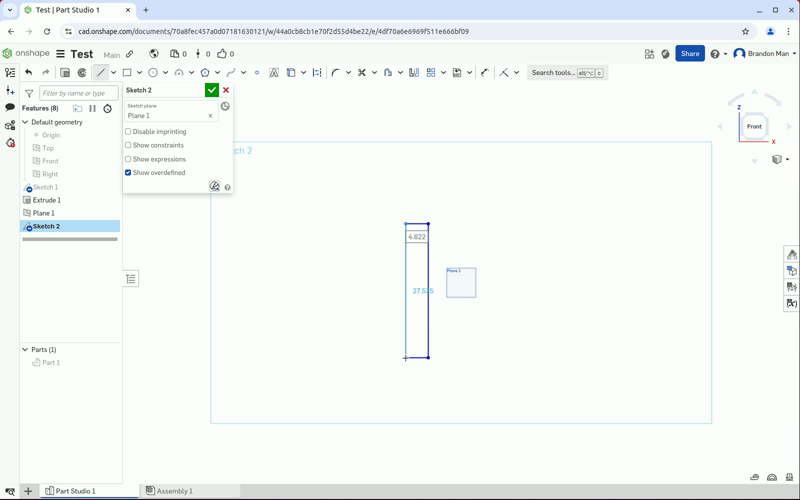
click(405, 357)
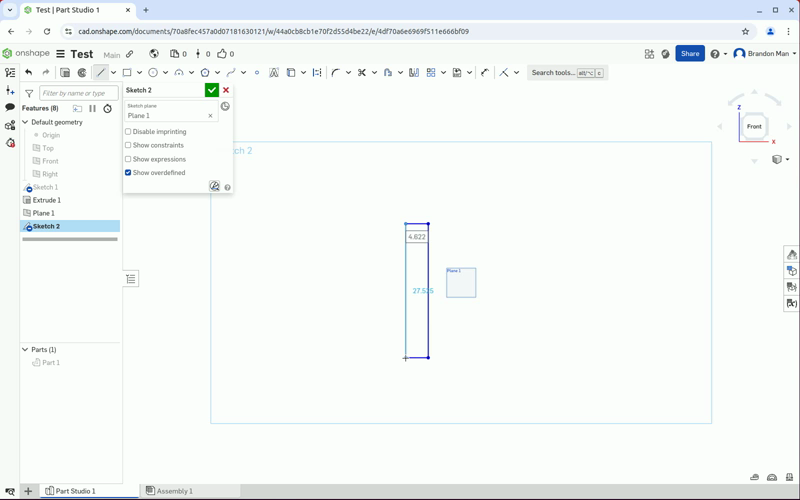
key(esc)
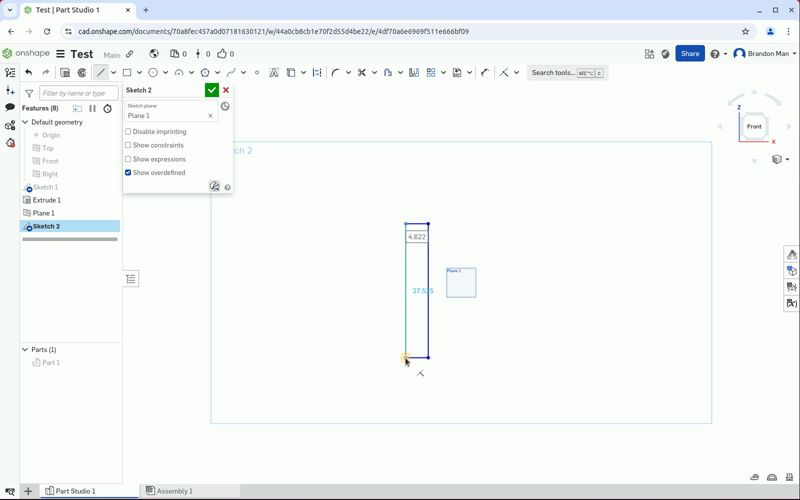
mouse_move(418, 295)
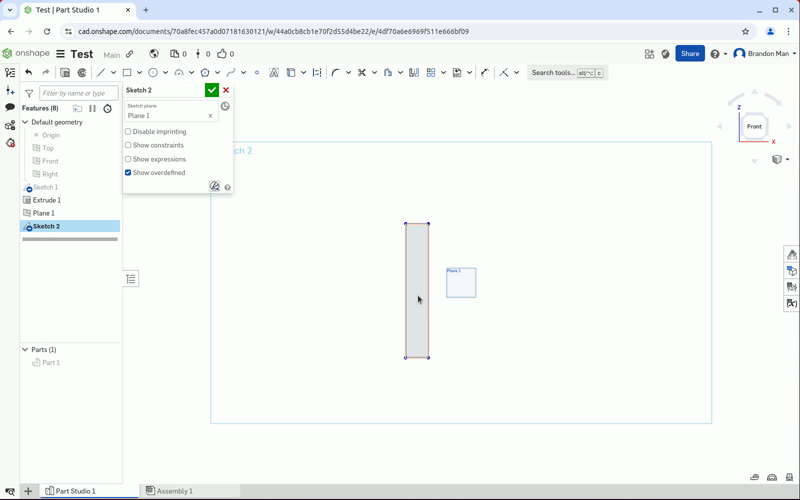
click(418, 295)
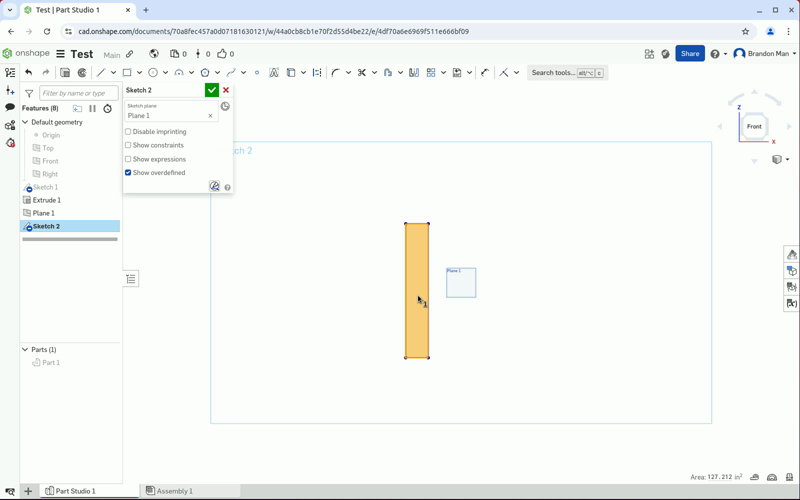
mouse_move(73, 352)
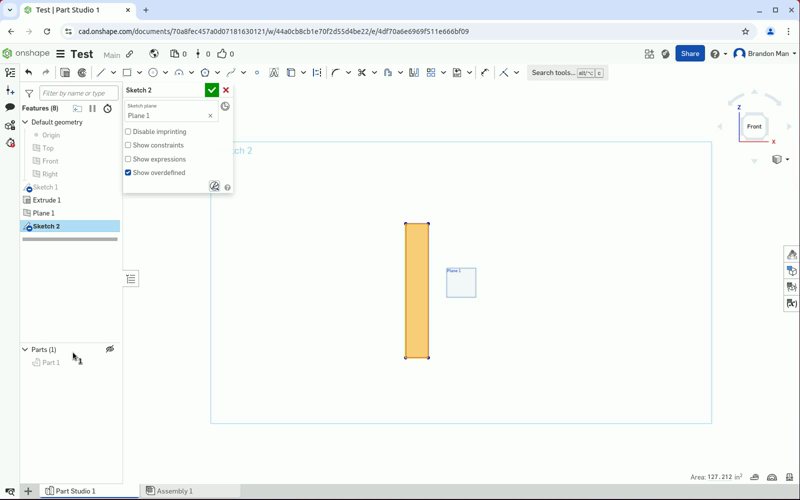
key(shift+y)
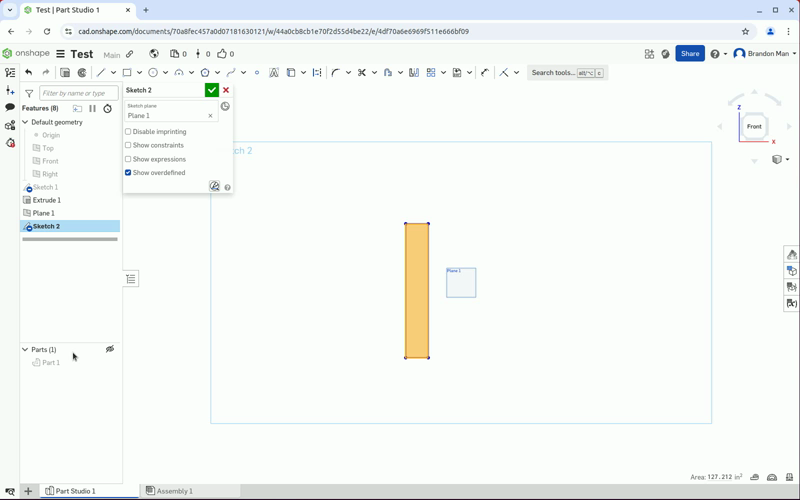
key(shift+e)
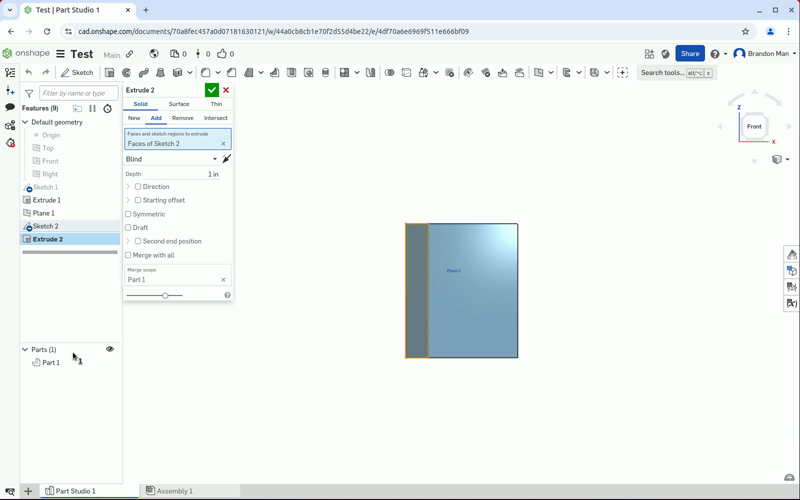
mouse_move(143, 106)
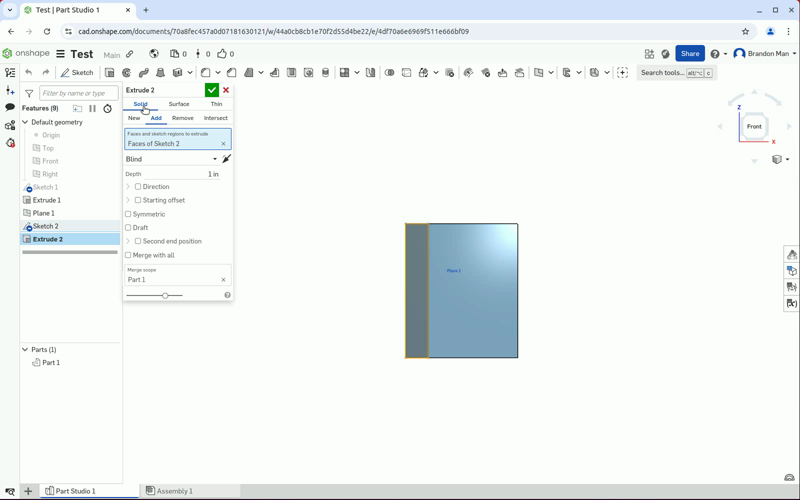
click(143, 106)
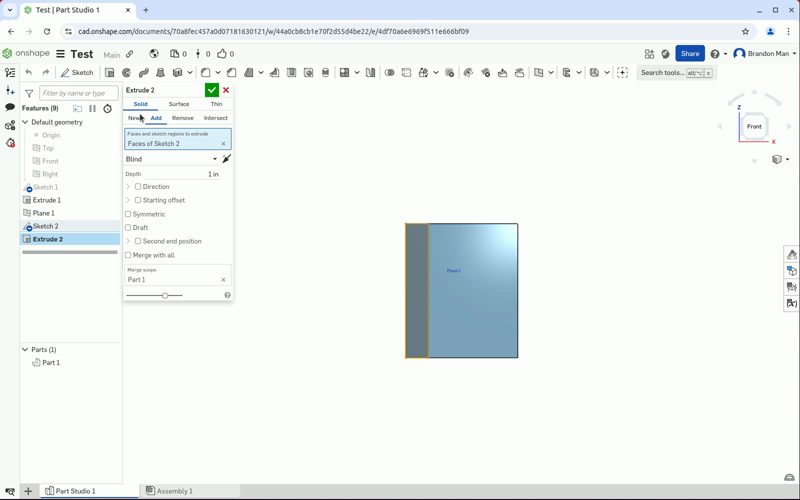
mouse_move(137, 120)
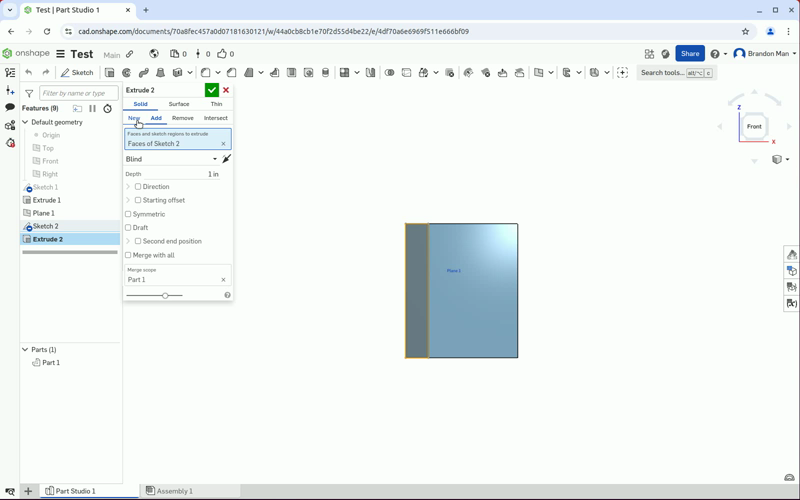
click(137, 120)
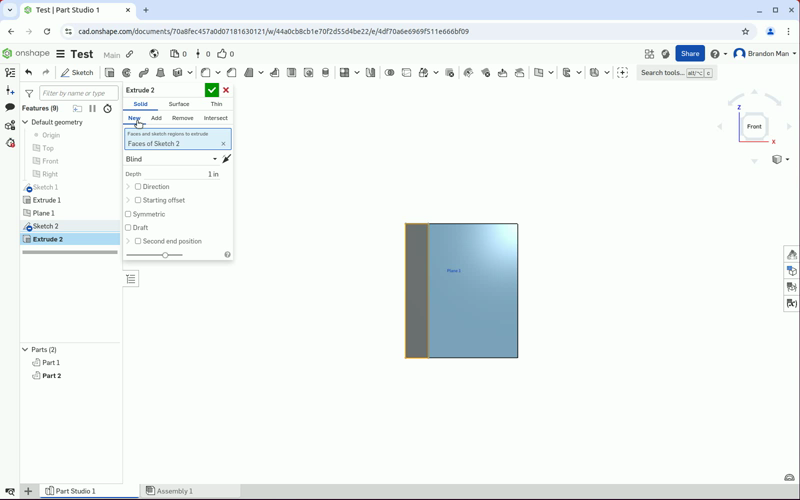
key(tab, 4)
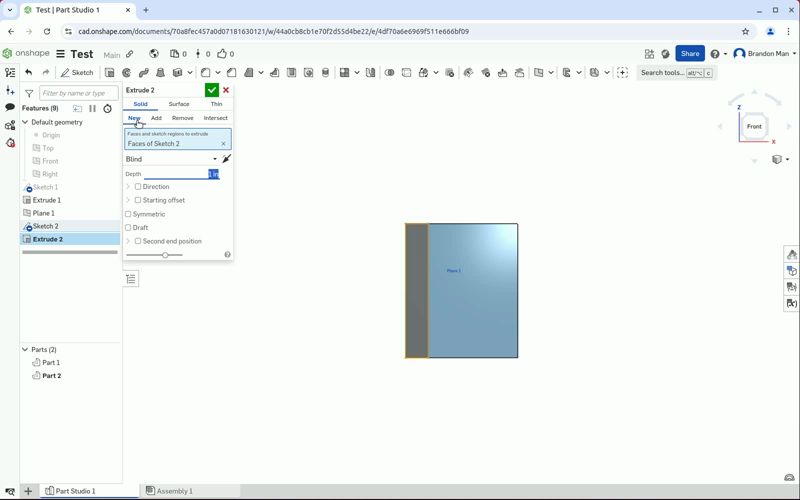
text(18.535)
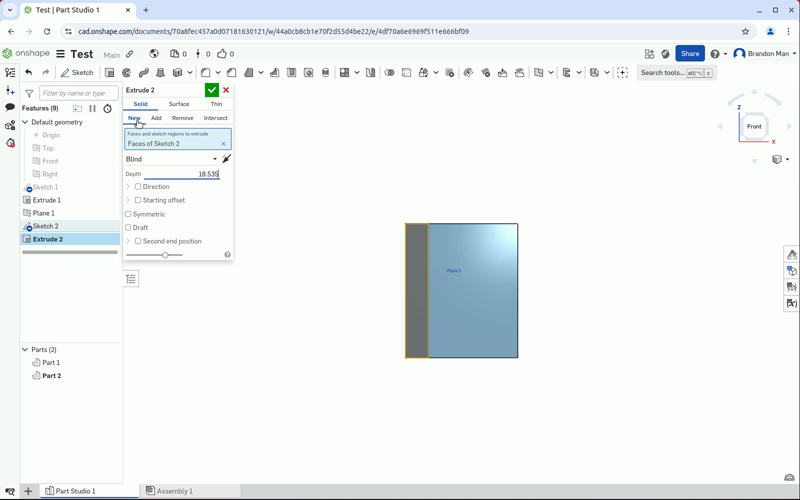
key(enter)
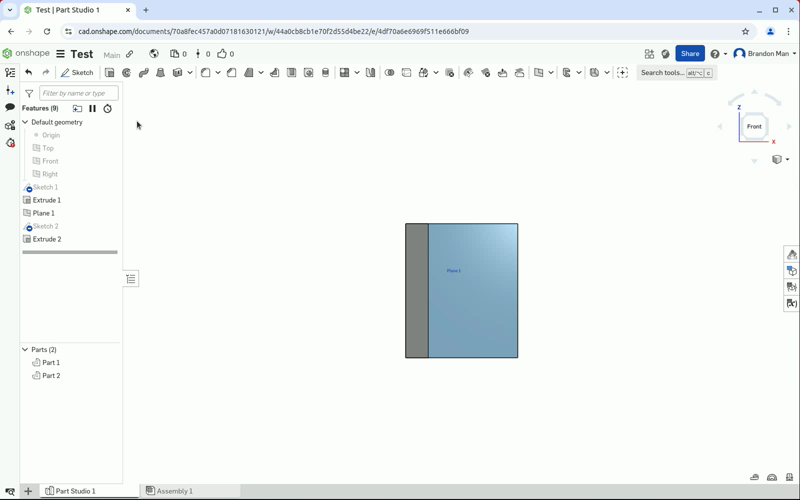
key(shift+h)
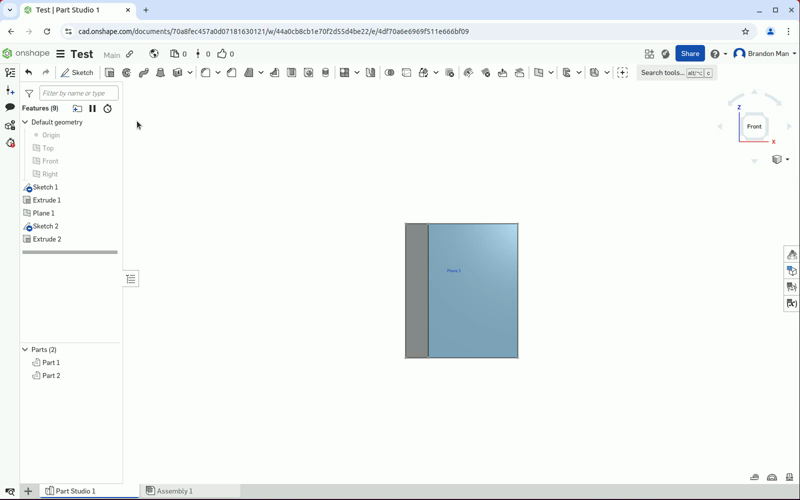
key(shift+h)
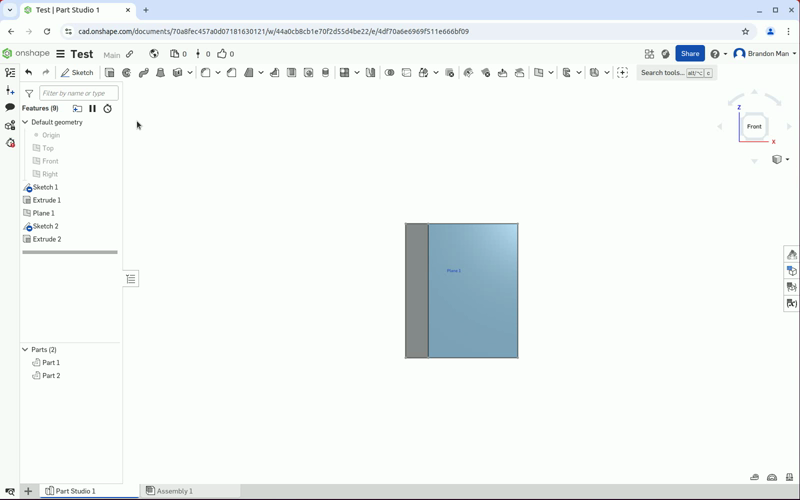
key(shift+7)
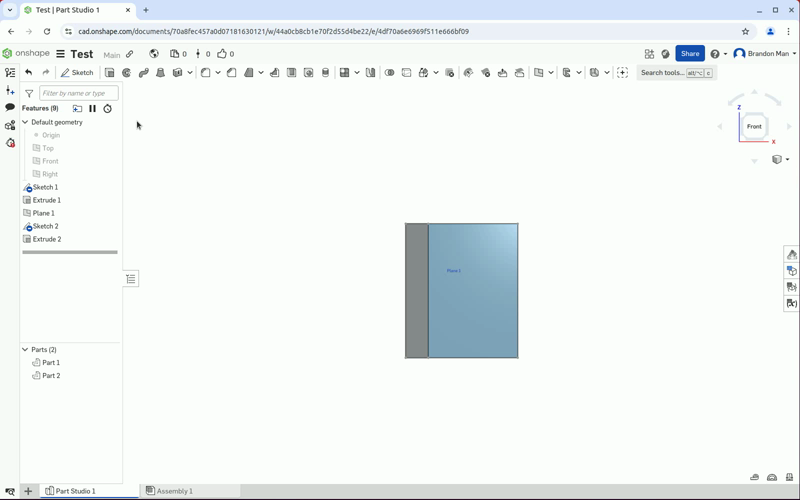
key(left, 2)
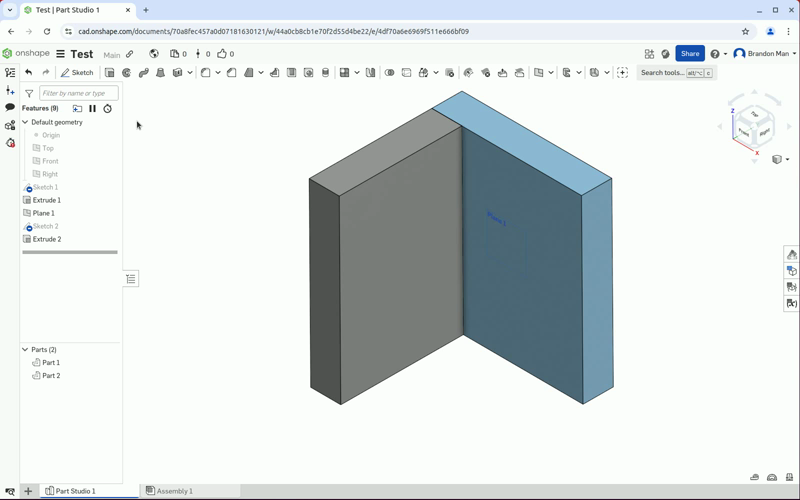
key(down, 2)
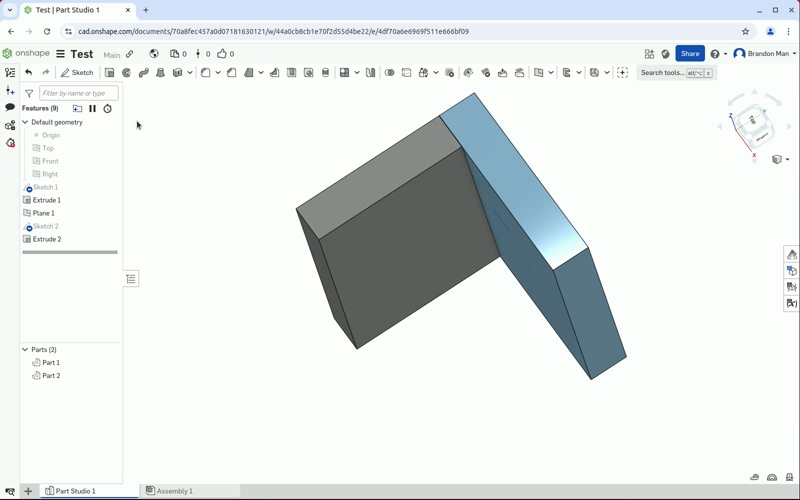
key(up, 2)
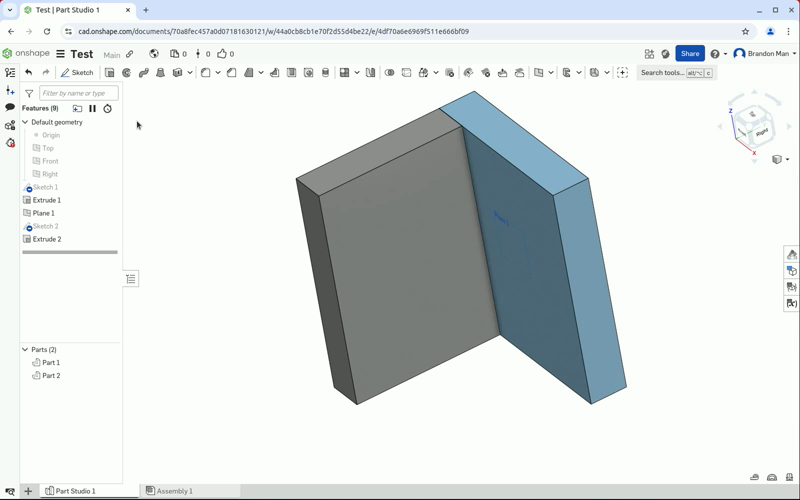
key(right, 2)
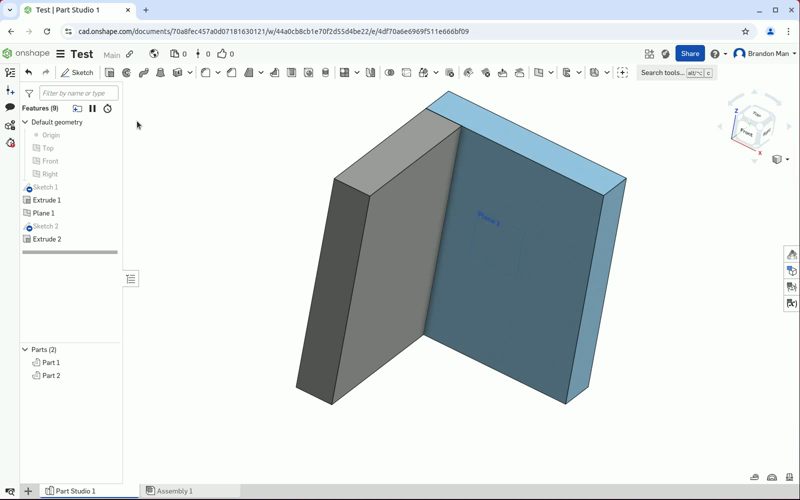
mouse_move(73, 189)
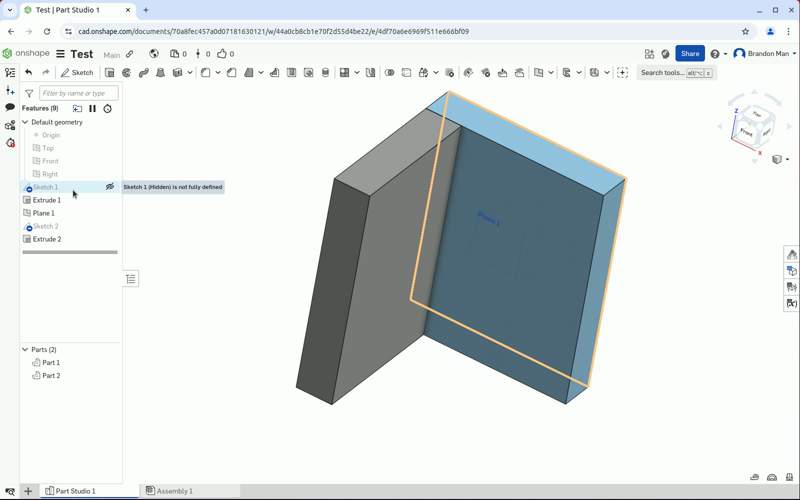
click(73, 189)